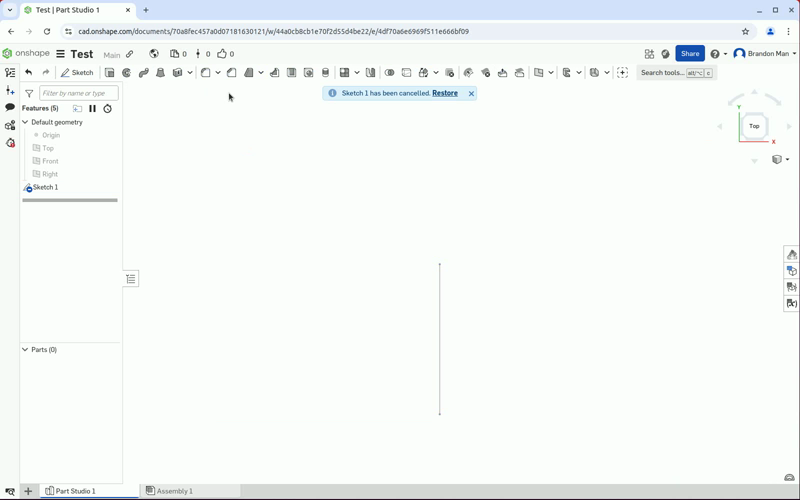
key(shift+h)
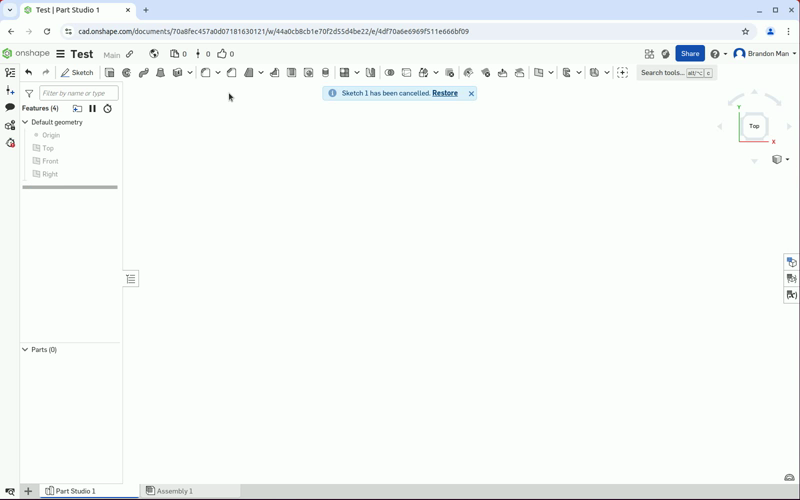
mouse_move(73, 352)
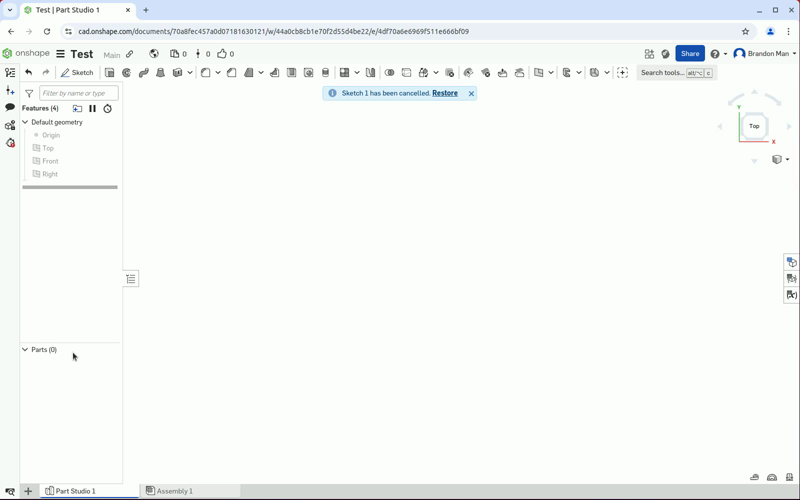
key(y)
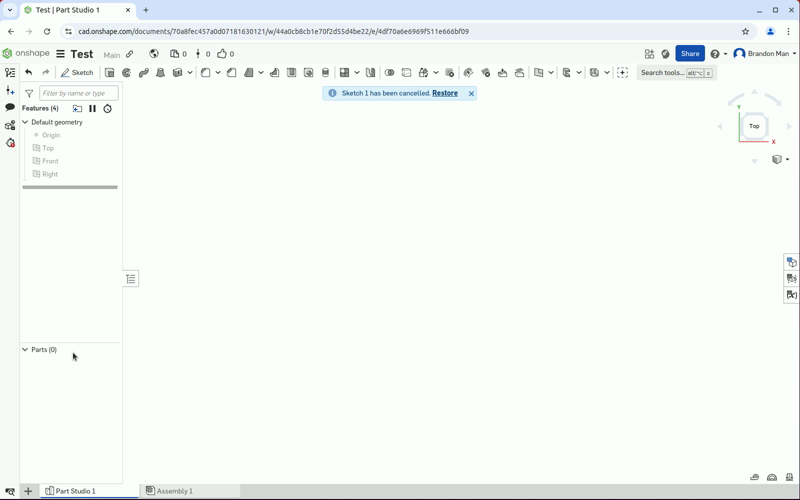
key(shift+p)
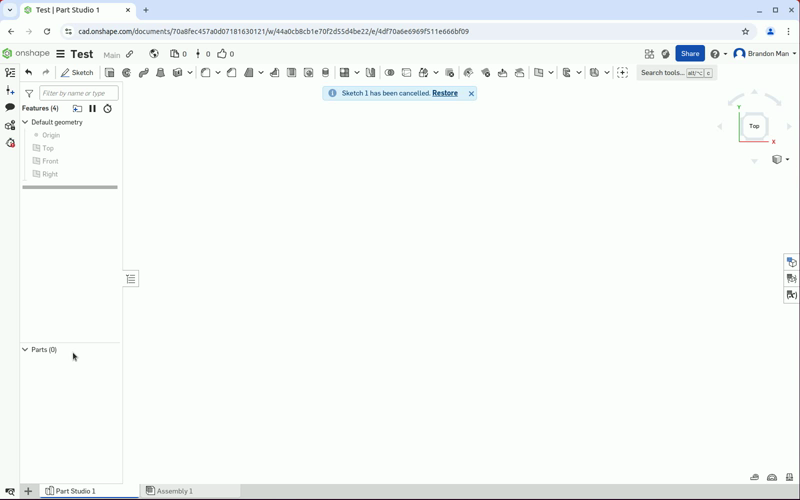
key(space)
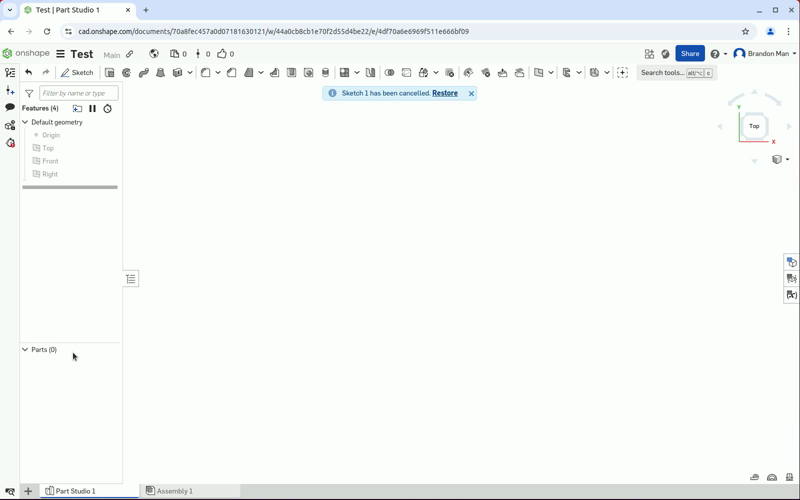
key_down(shift)
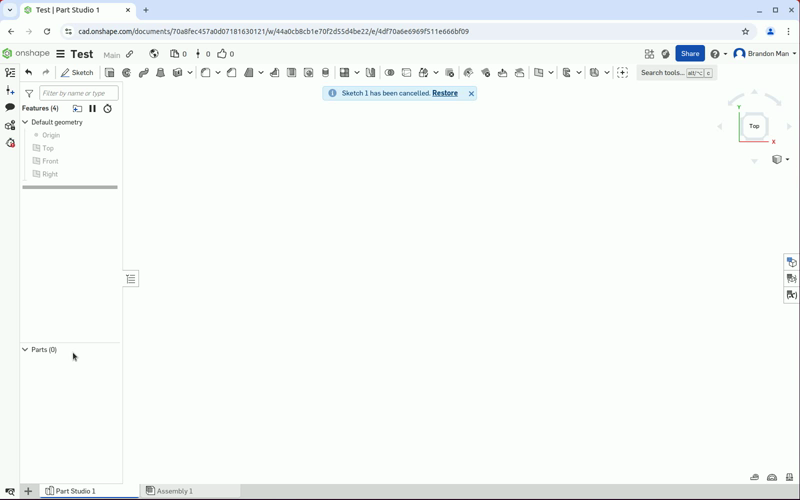
key(up)
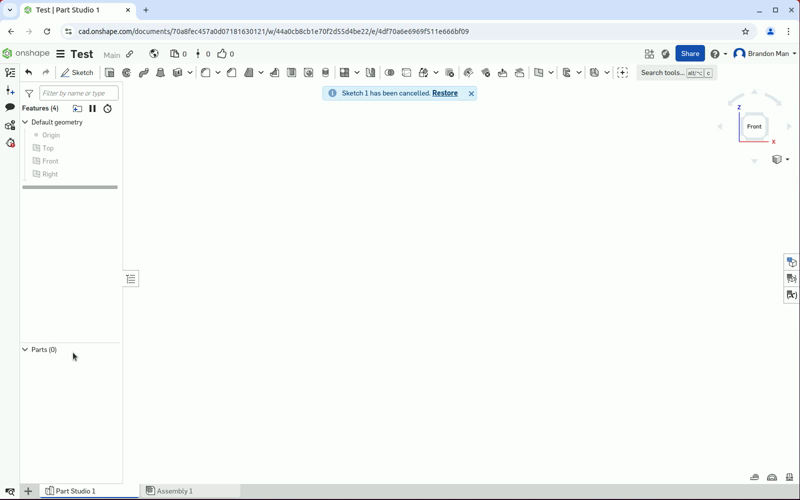
key_up(shift)
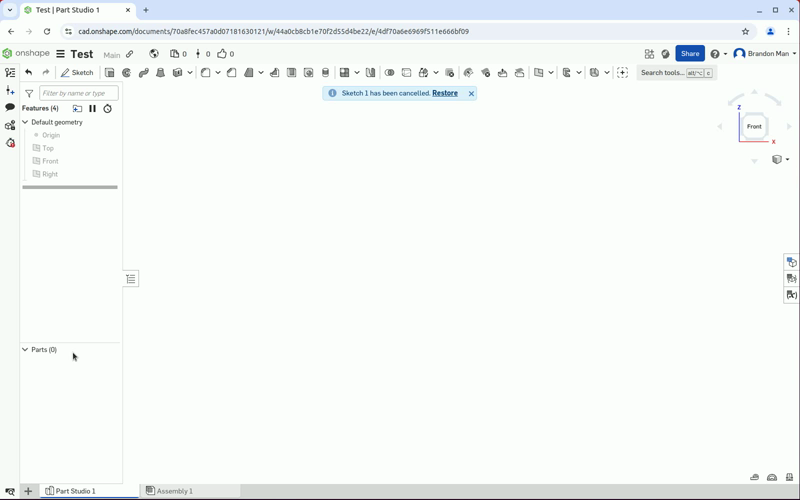
mouse_move(73, 352)
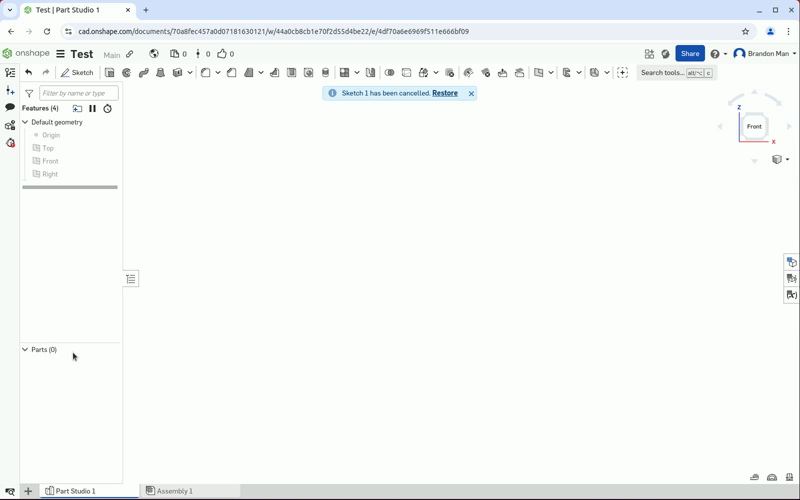
key(shift+y)
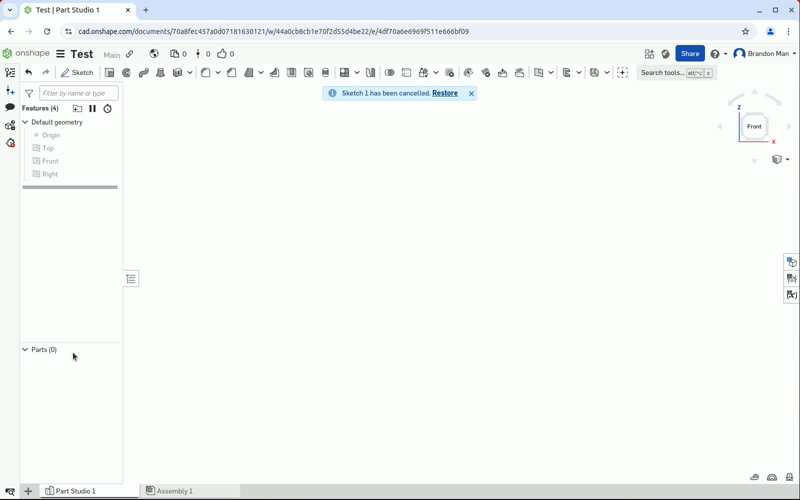
key(shift+s)
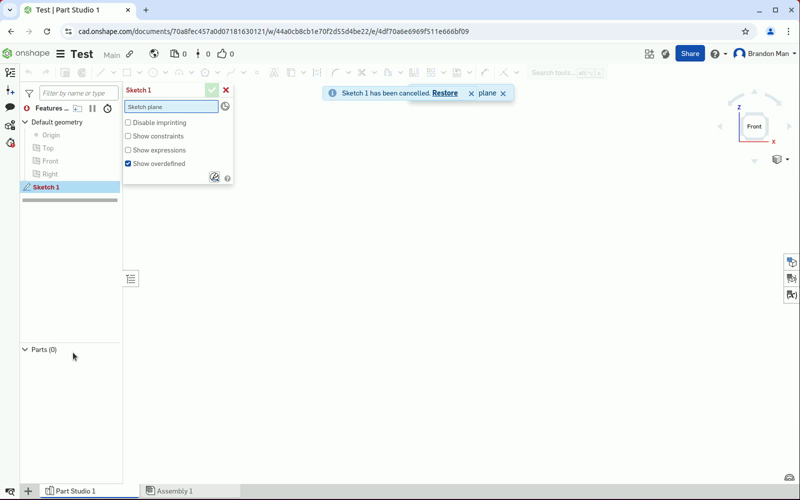
mouse_move(73, 163)
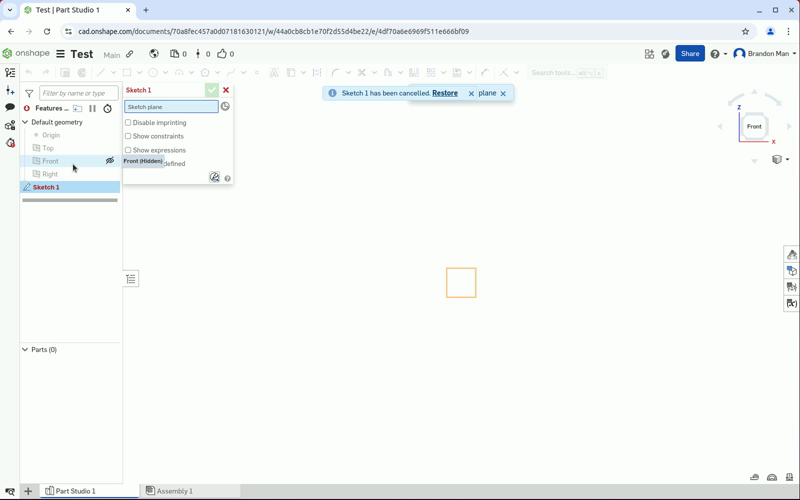
click(73, 163)
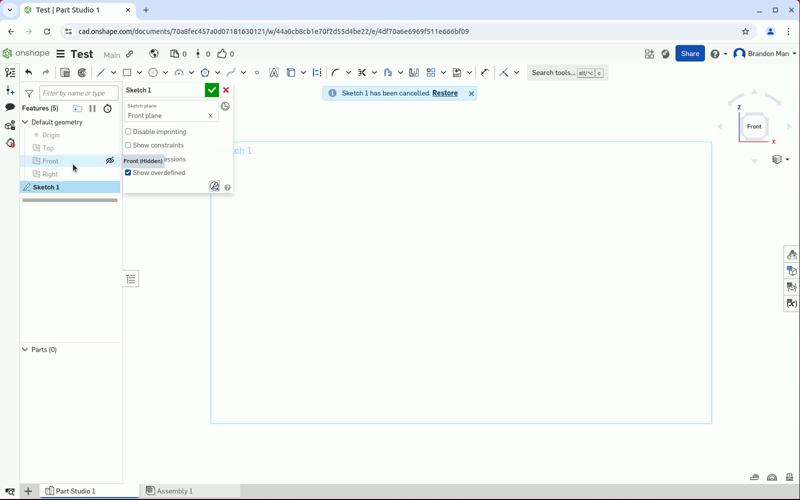
mouse_move(73, 352)
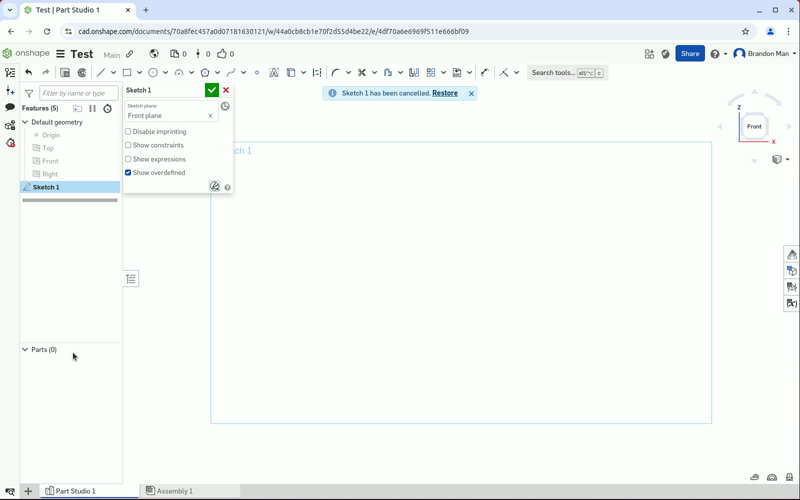
key(y)
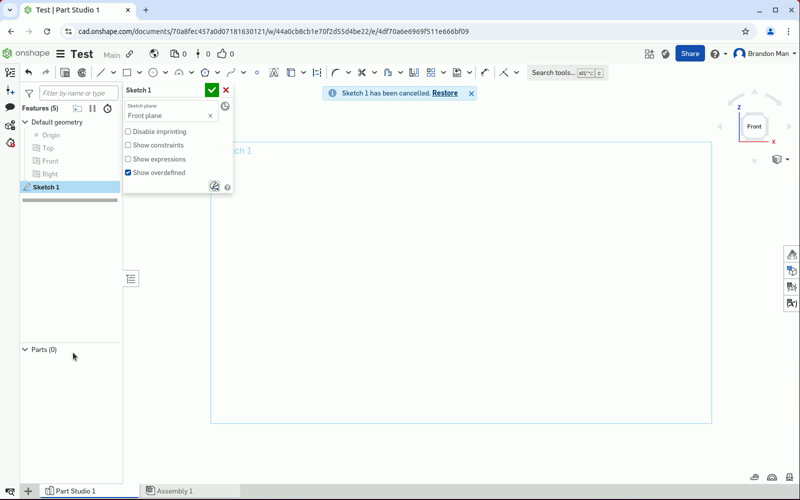
key(l)
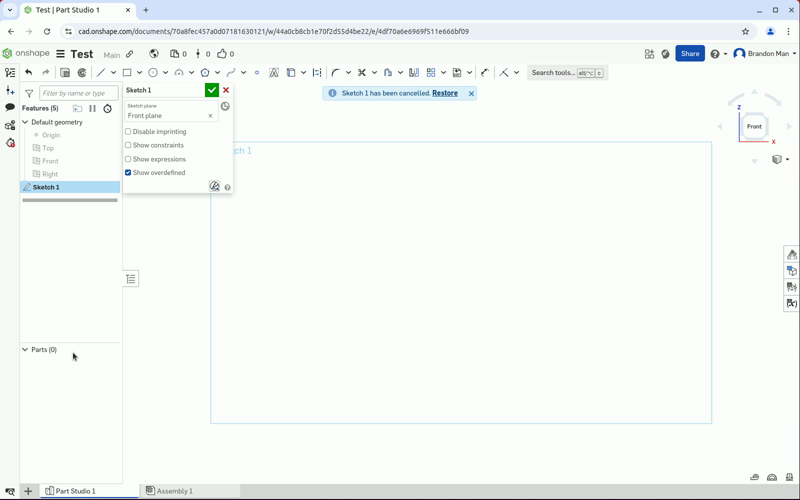
key_down(shift)
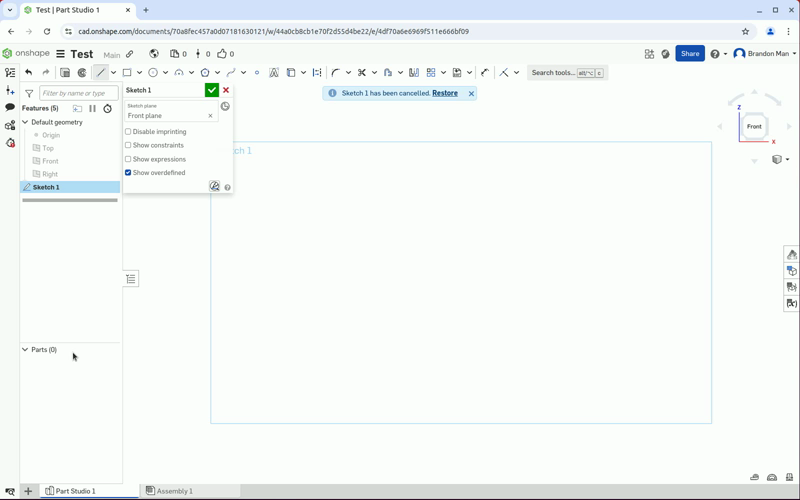
mouse_move(460, 339)
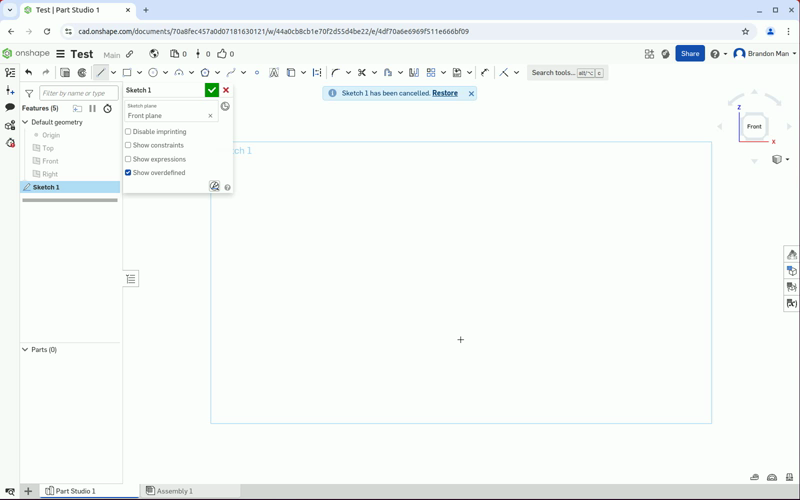
click(460, 339)
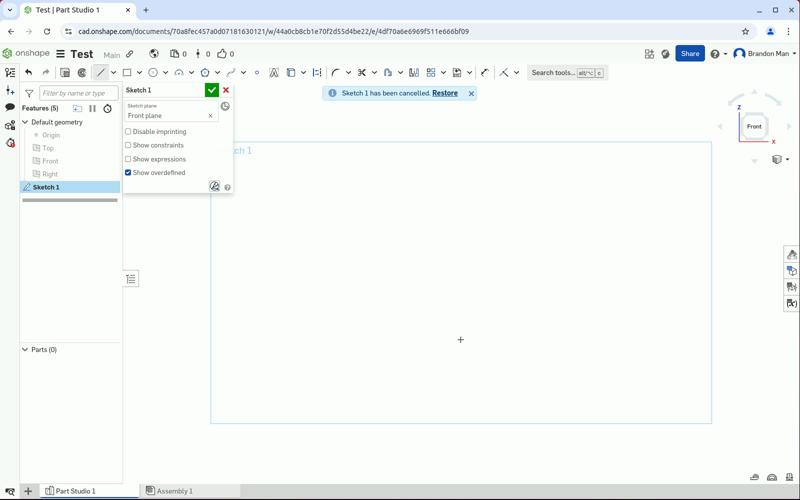
key_up(shift)
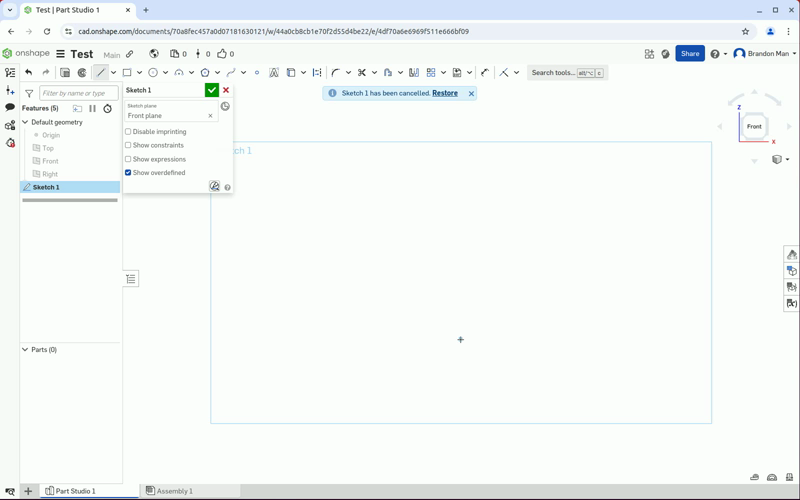
key_down(shift)
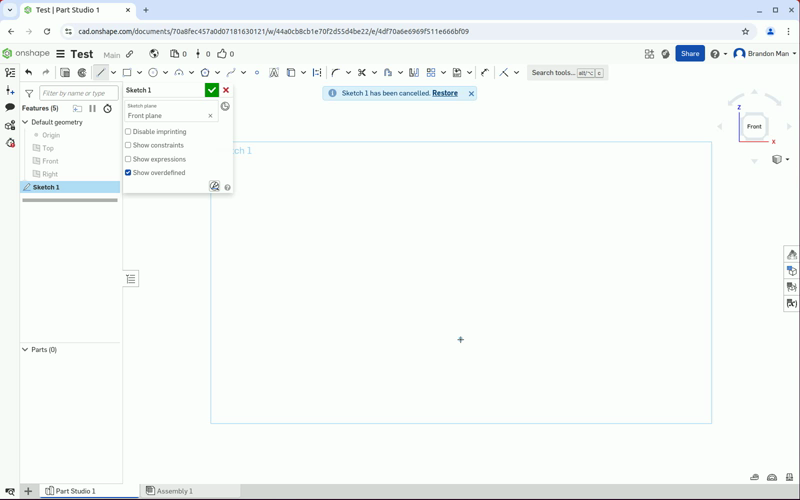
mouse_move(544, 339)
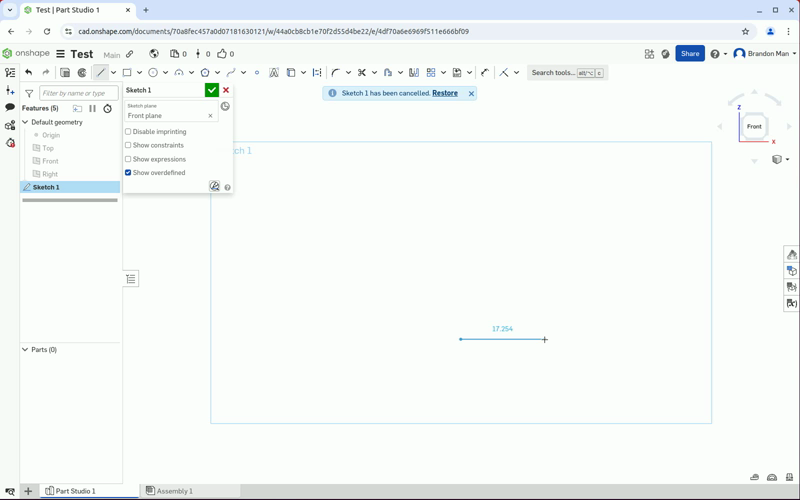
click(544, 339)
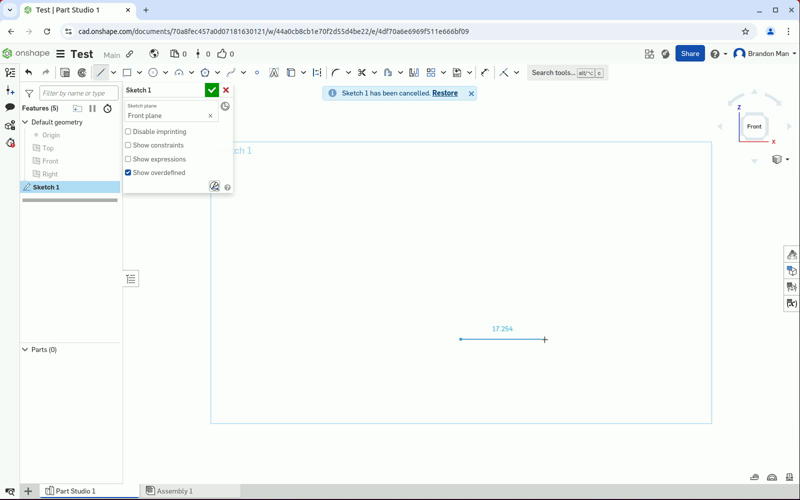
key_up(shift)
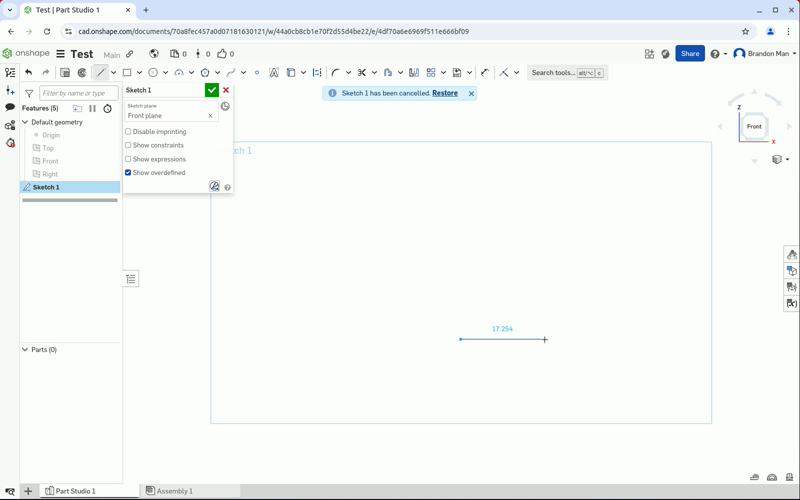
key(esc)
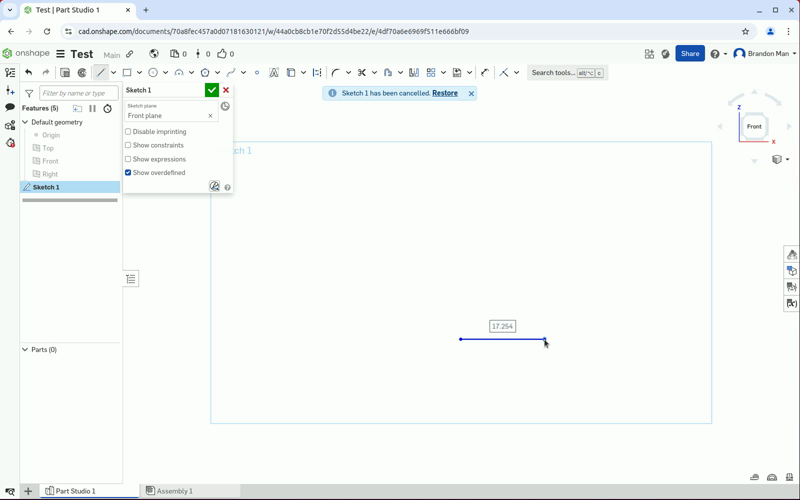
key(a)
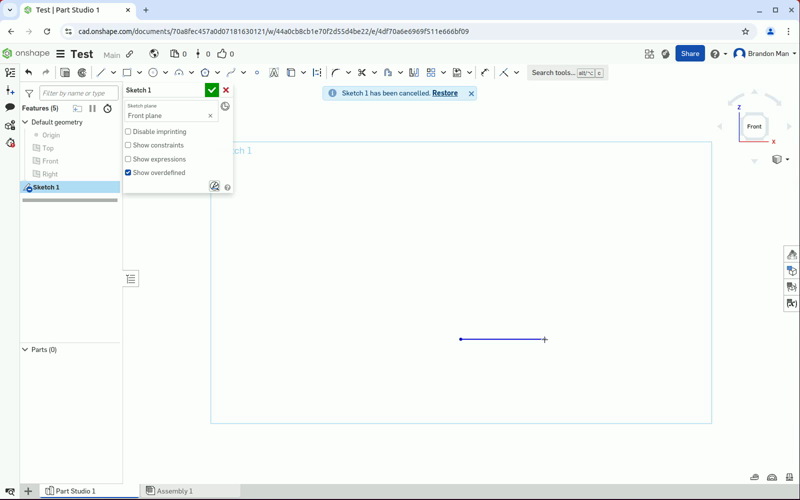
mouse_move(544, 339)
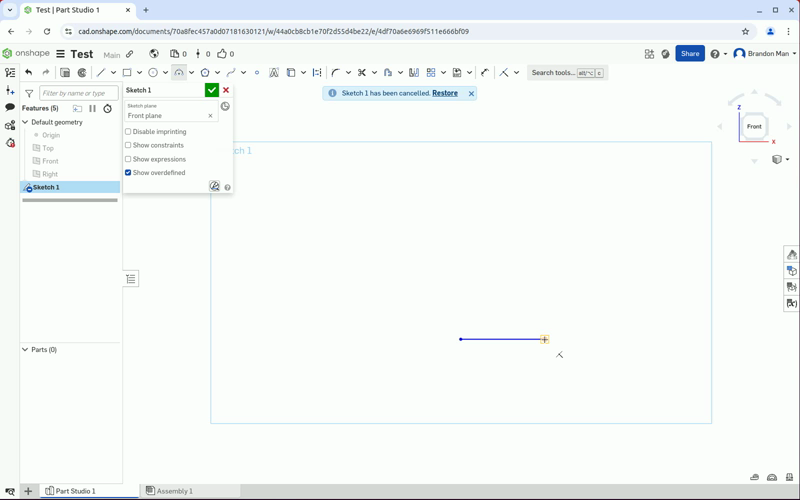
click(544, 339)
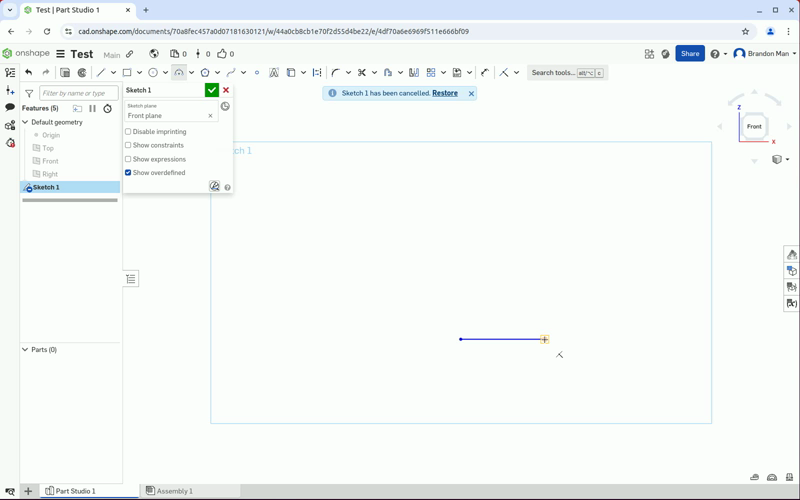
key_down(shift)
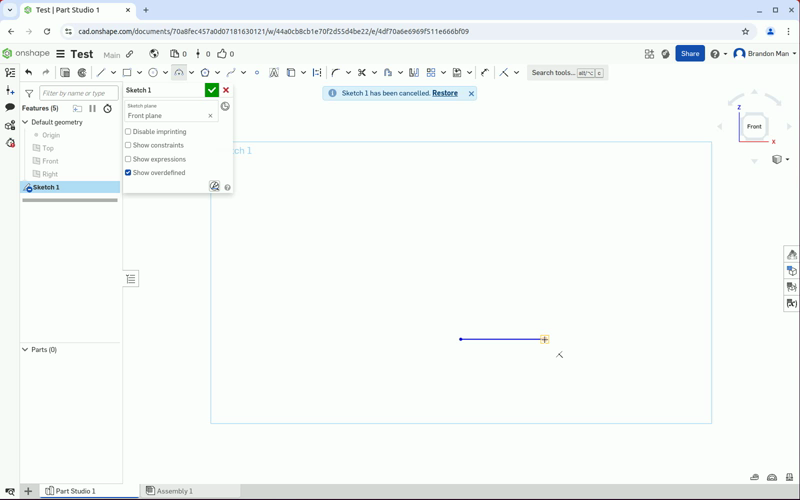
mouse_move(544, 282)
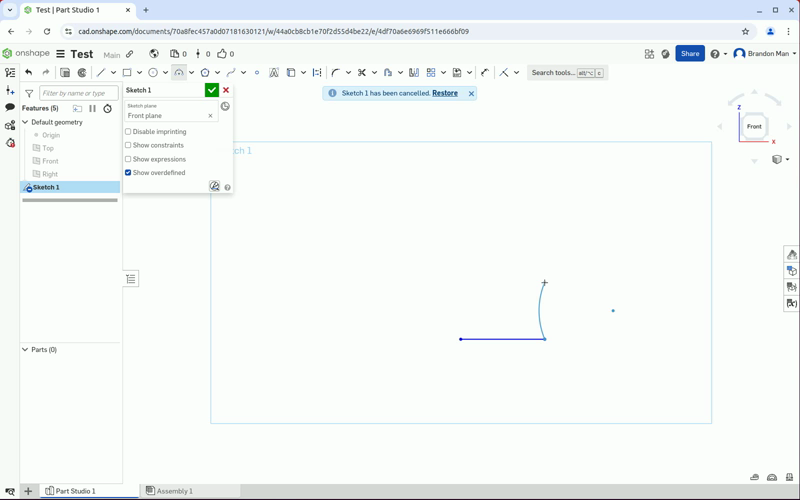
click(544, 282)
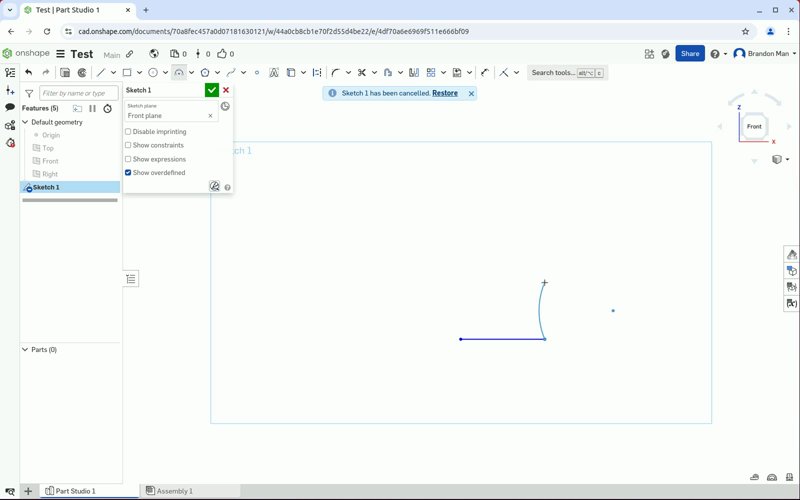
mouse_move(573, 310)
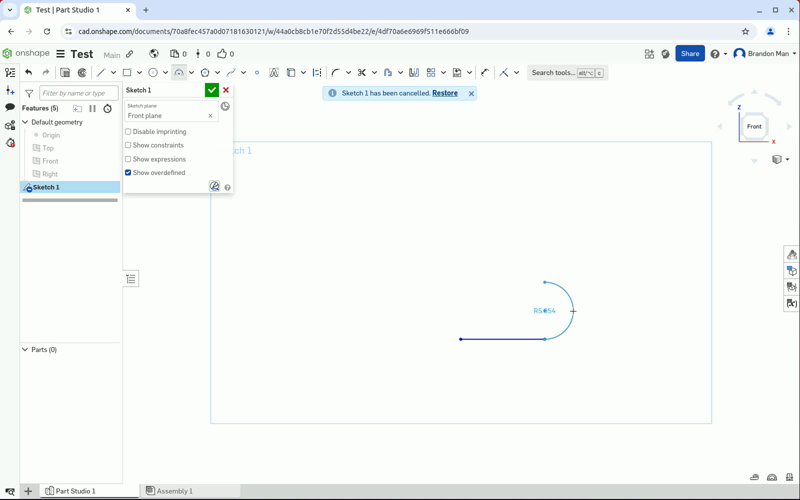
click(573, 310)
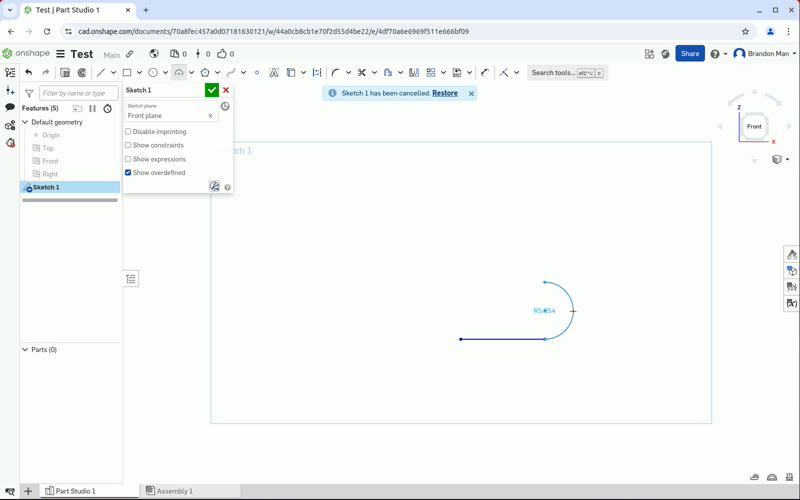
key_up(shift)
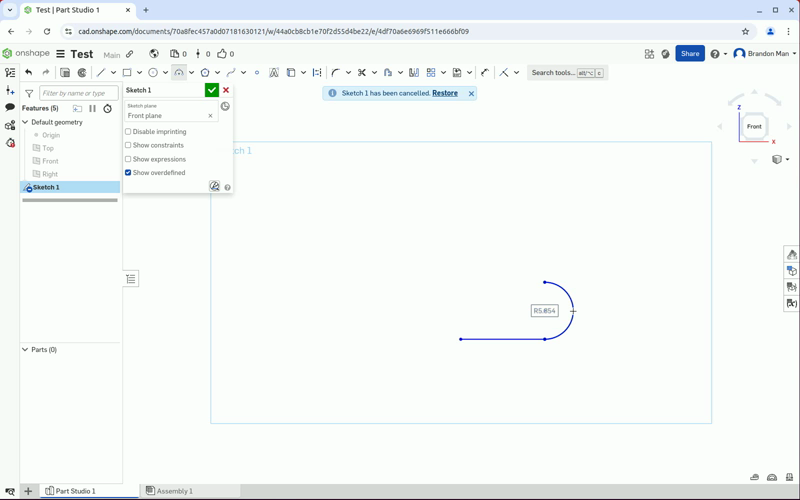
key(esc)
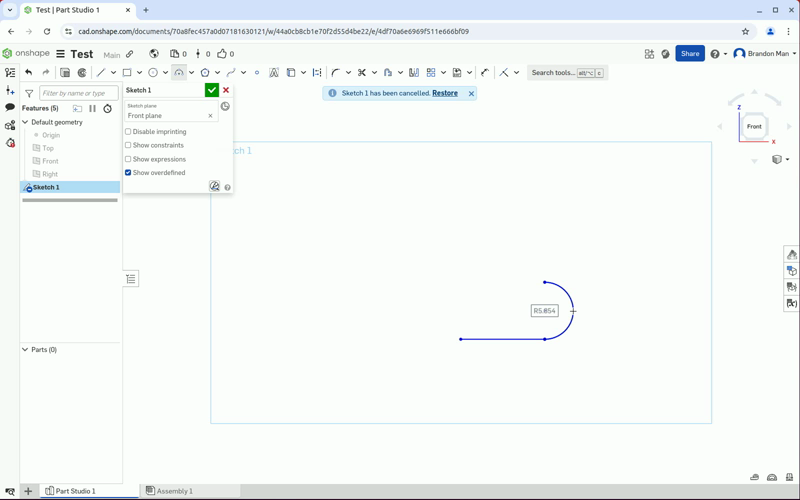
key(l)
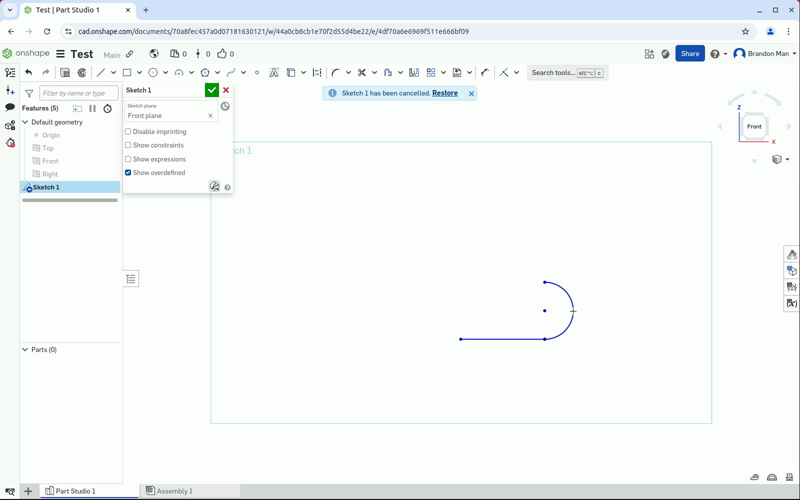
mouse_move(544, 282)
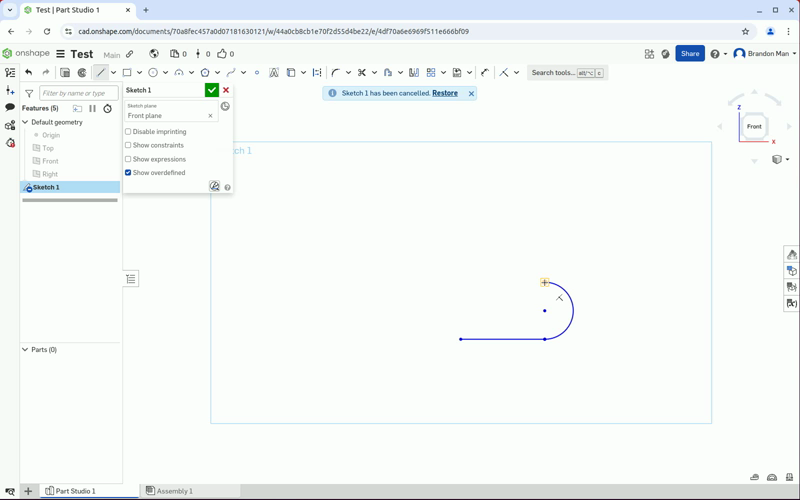
click(544, 282)
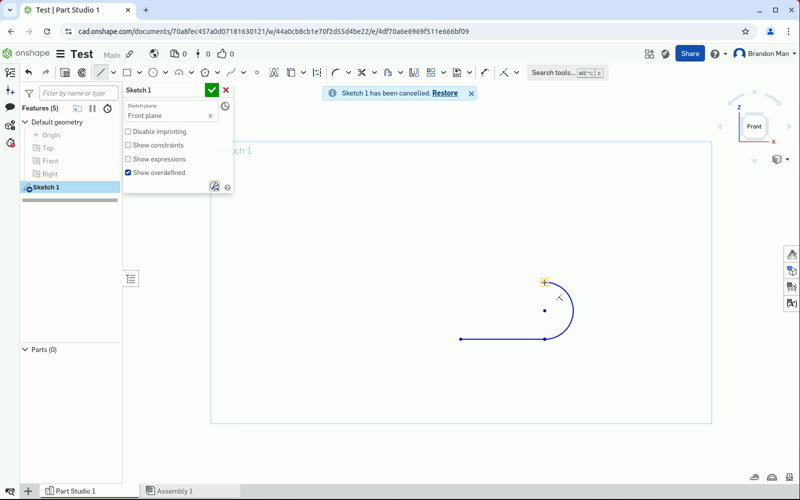
key_down(shift)
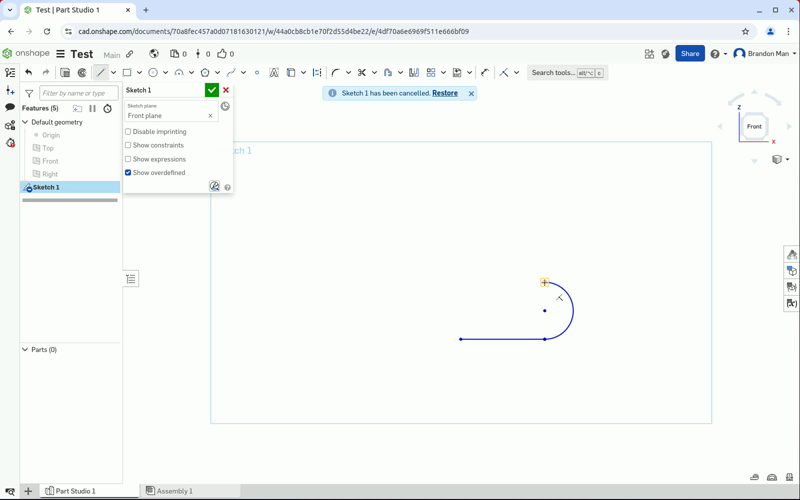
mouse_move(460, 282)
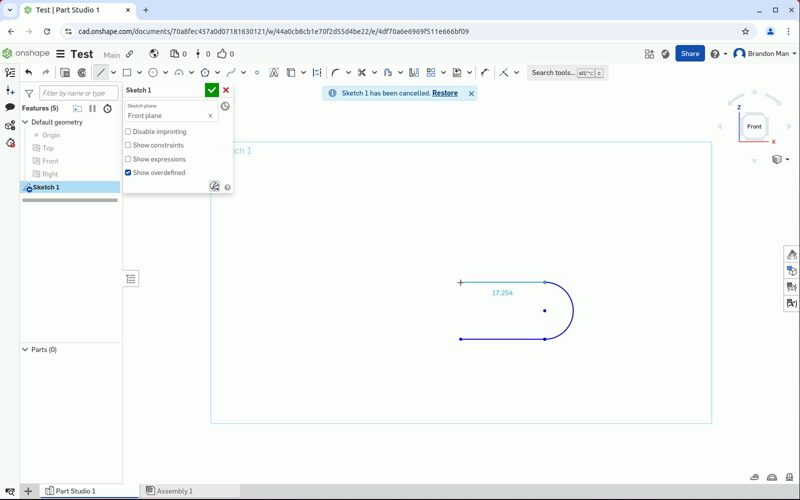
click(460, 282)
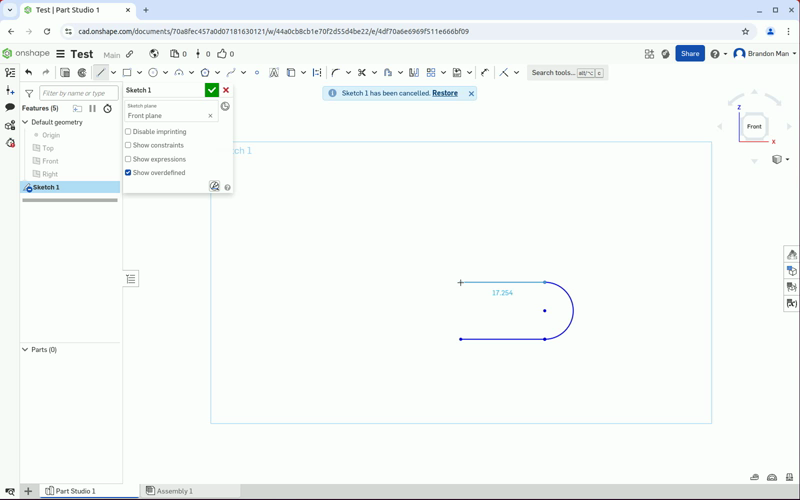
key_up(shift)
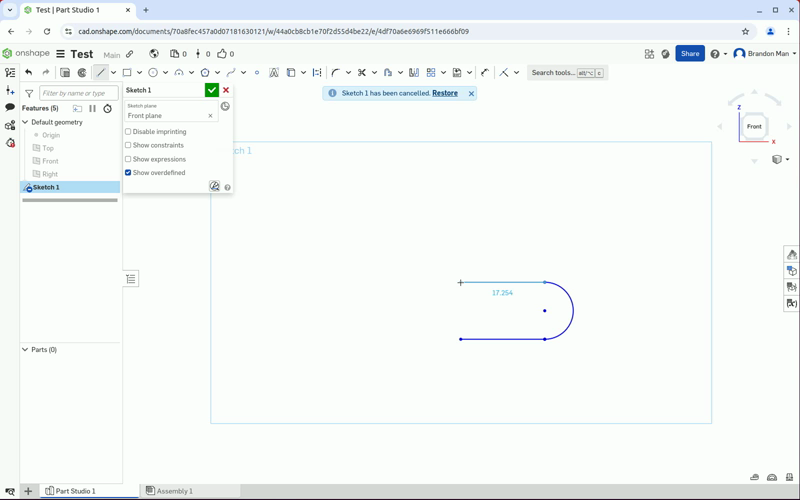
key(esc)
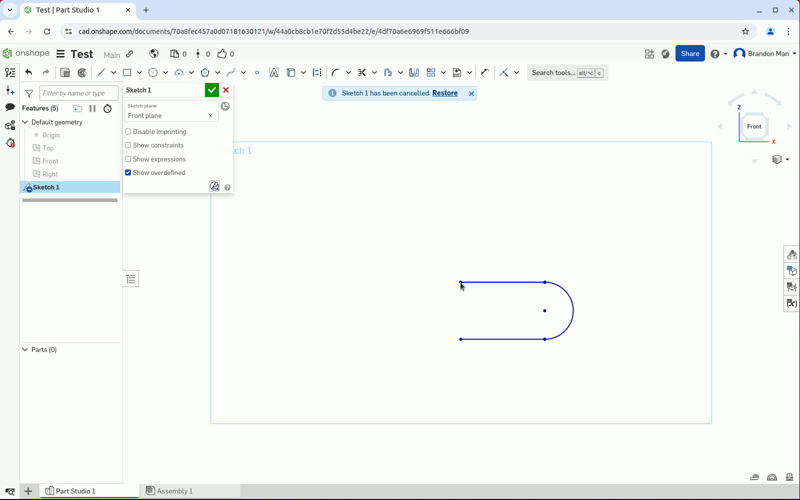
key(a)
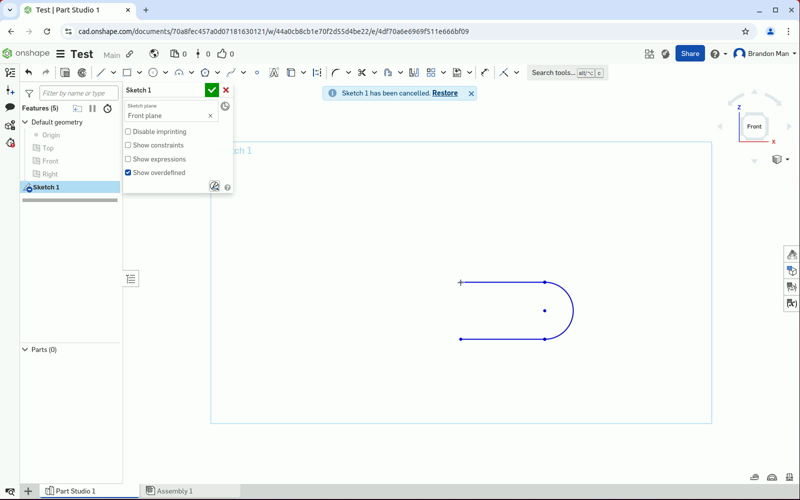
mouse_move(460, 282)
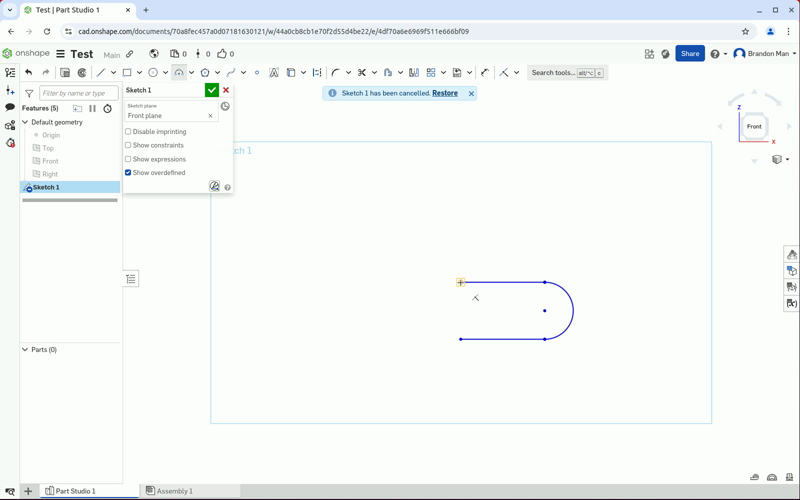
click(460, 282)
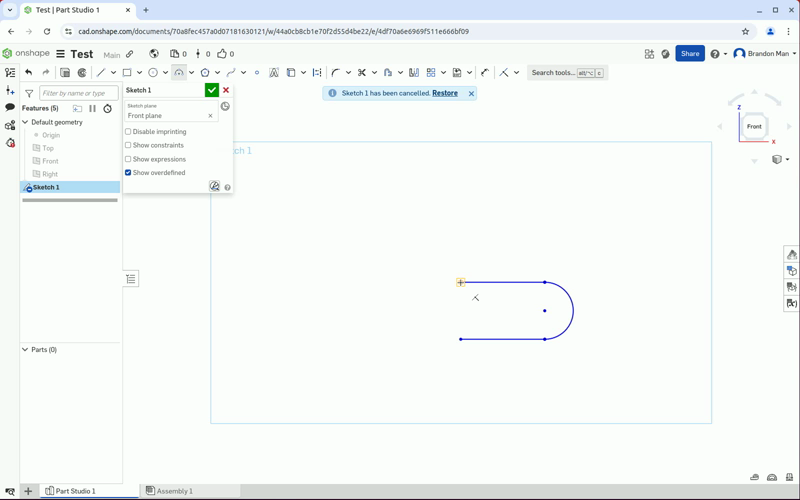
mouse_move(460, 339)
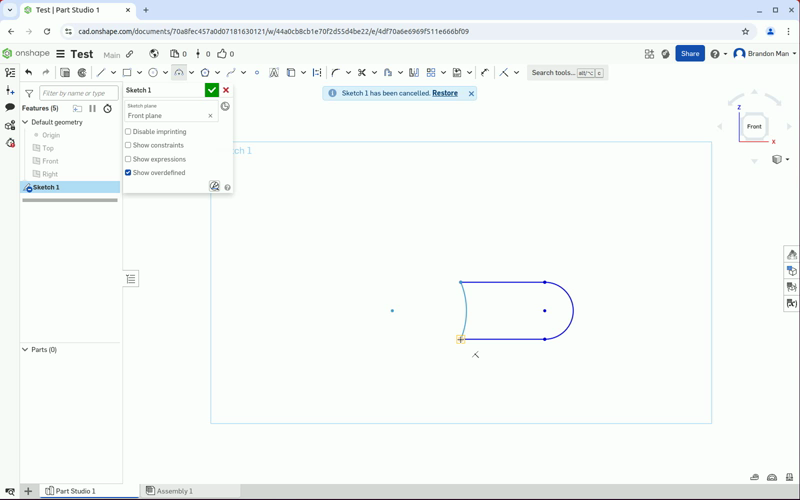
click(460, 339)
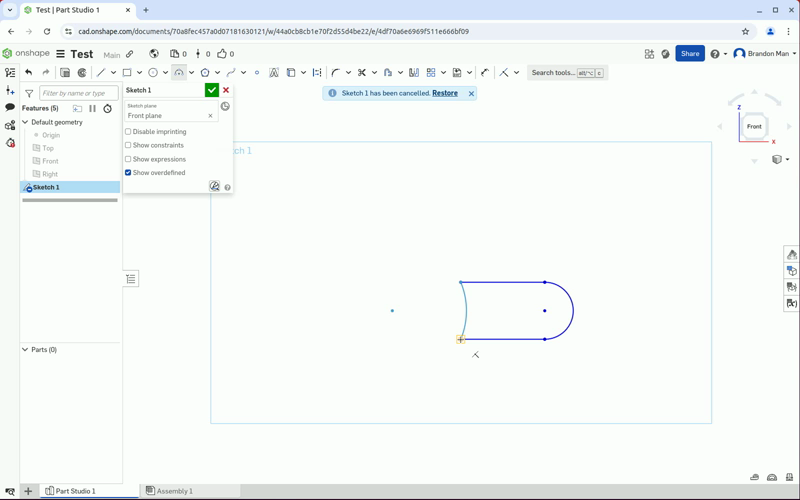
key_down(shift)
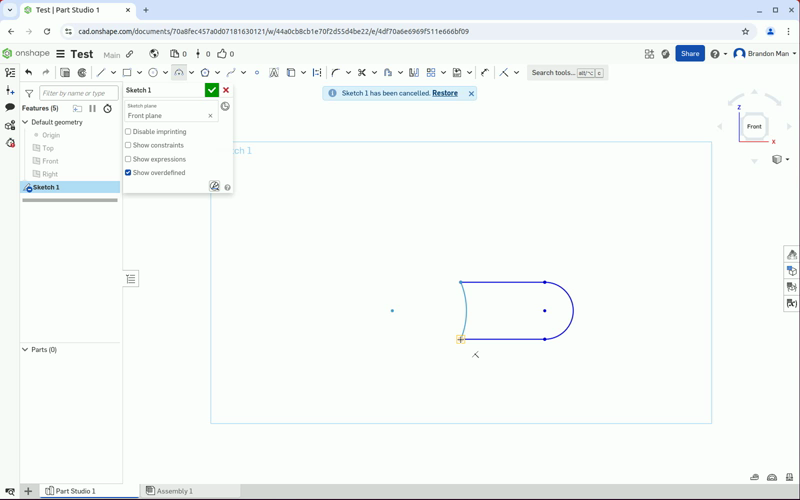
mouse_move(432, 310)
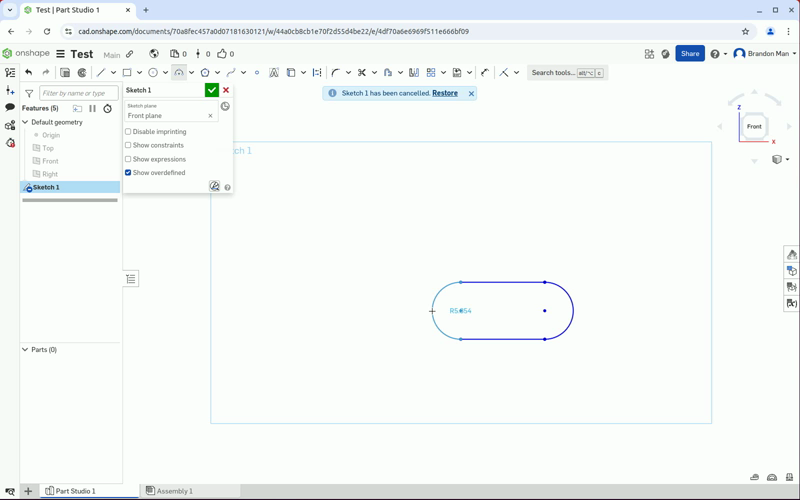
click(432, 310)
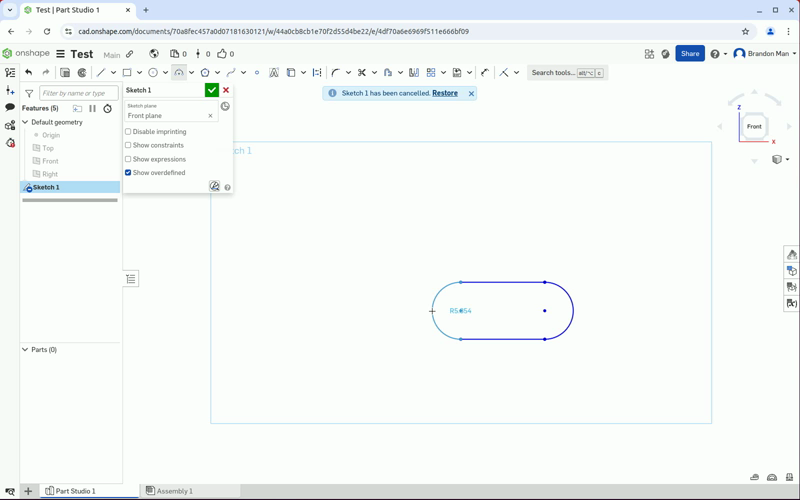
key_up(shift)
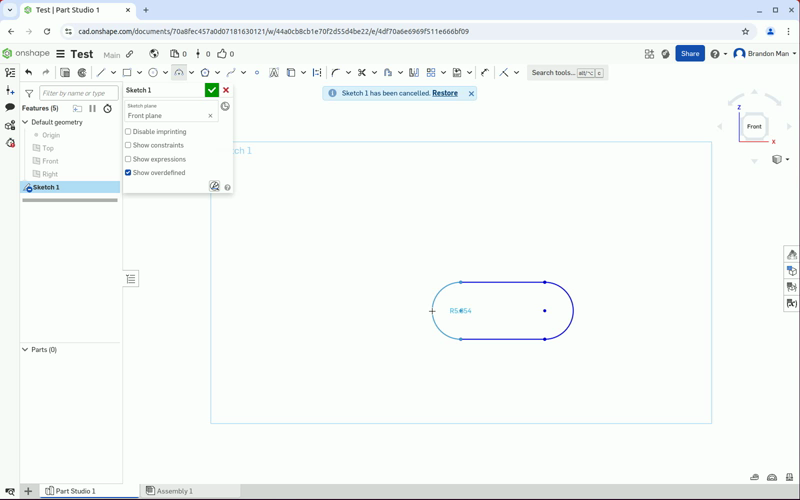
key(esc)
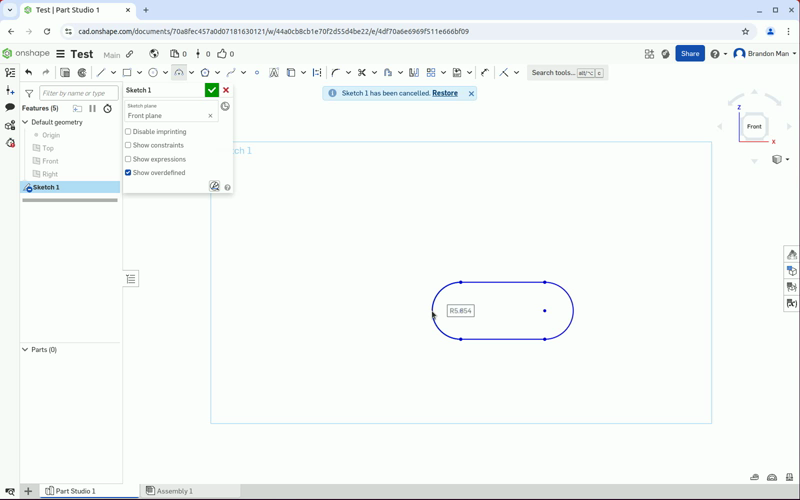
mouse_move(537, 316)
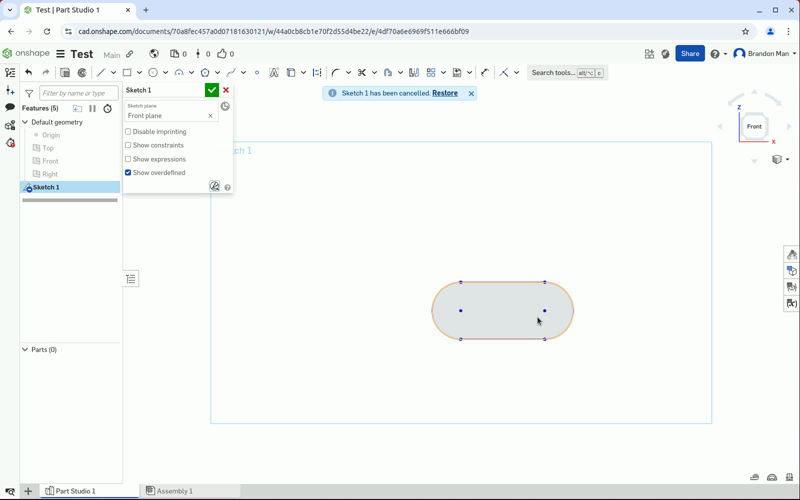
click(537, 316)
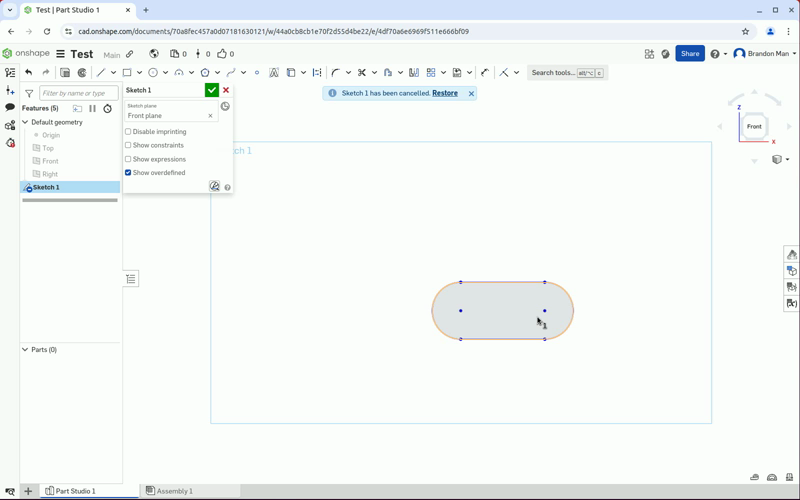
mouse_move(73, 352)
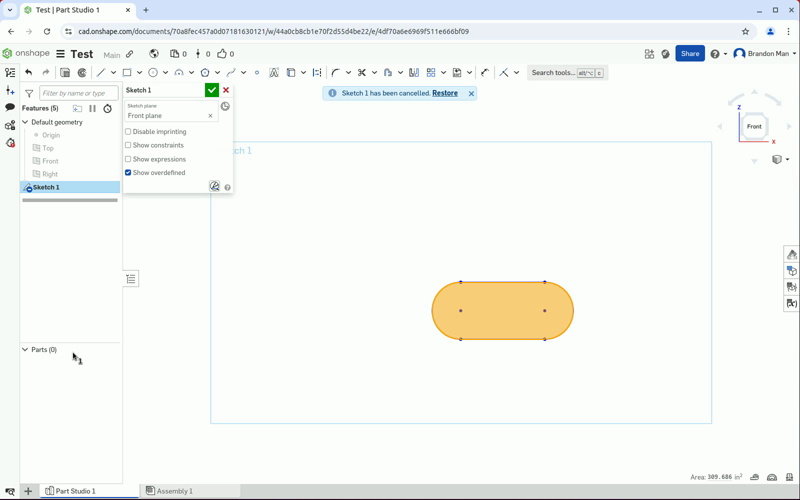
key(shift+y)
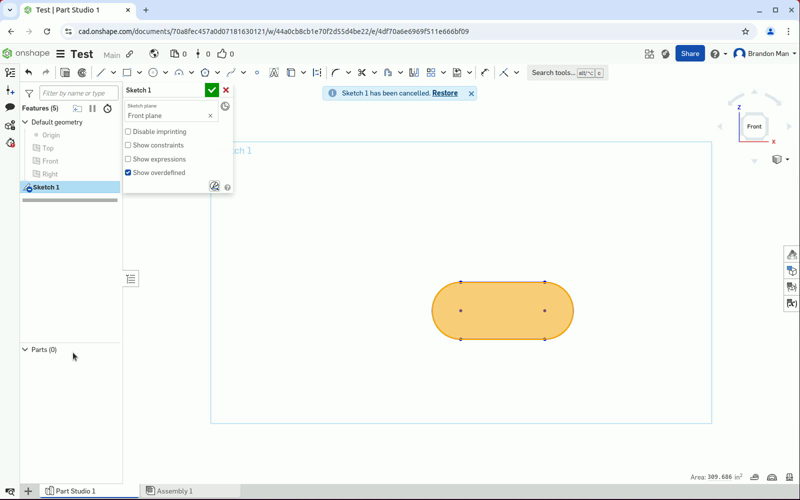
key(shift+e)
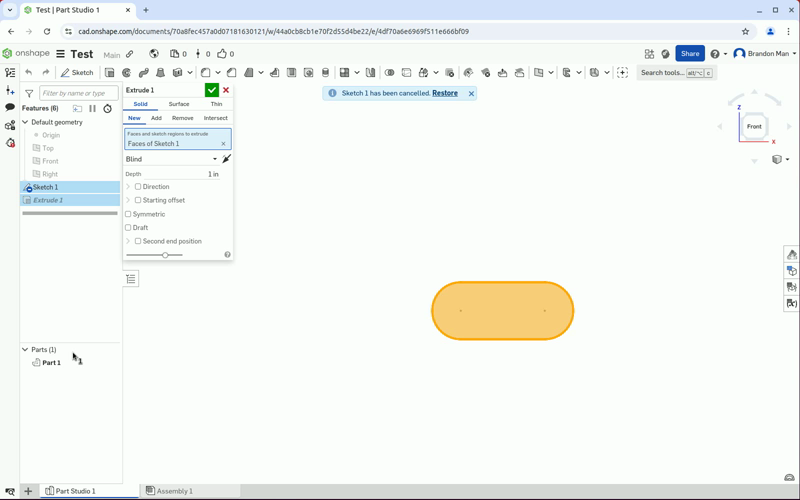
mouse_move(143, 106)
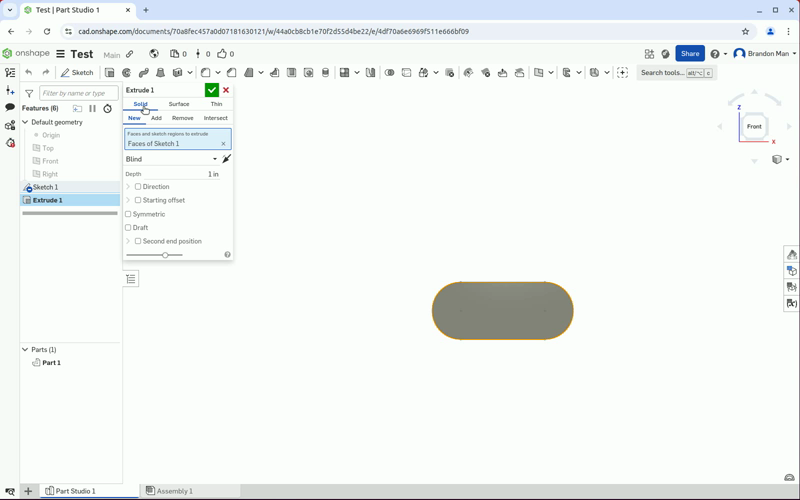
click(143, 106)
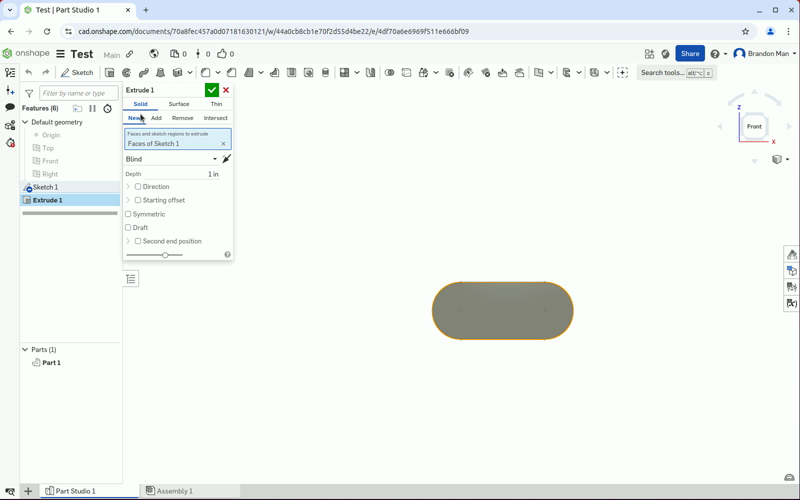
mouse_move(137, 120)
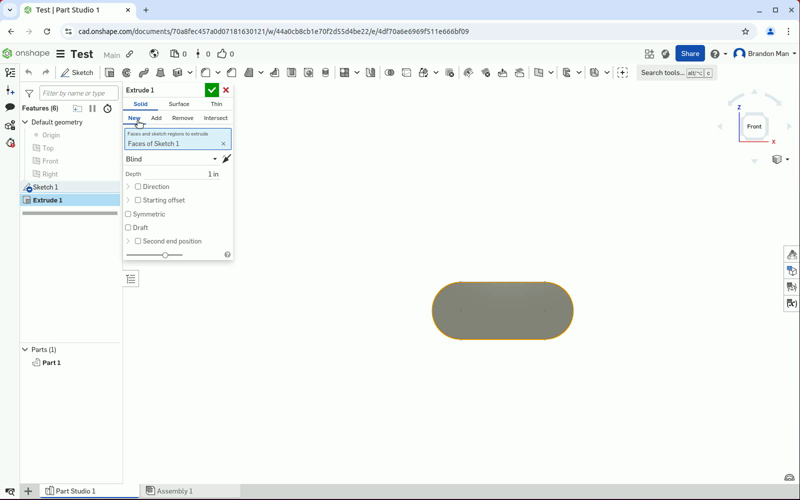
click(137, 120)
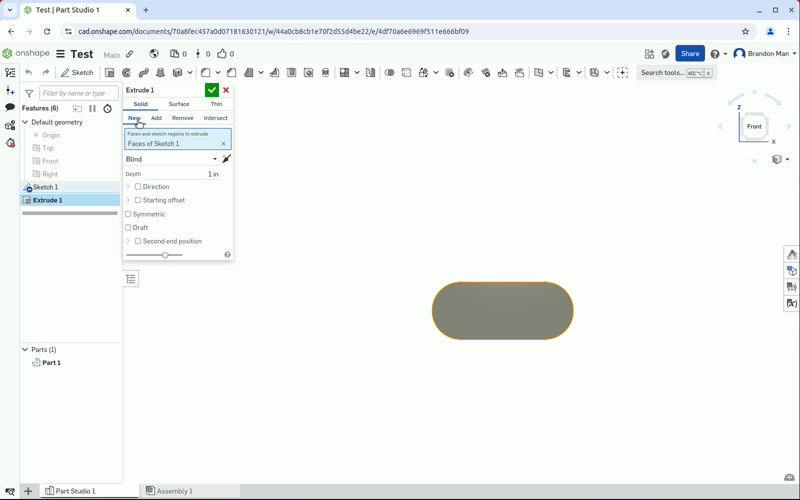
key(tab, 4)
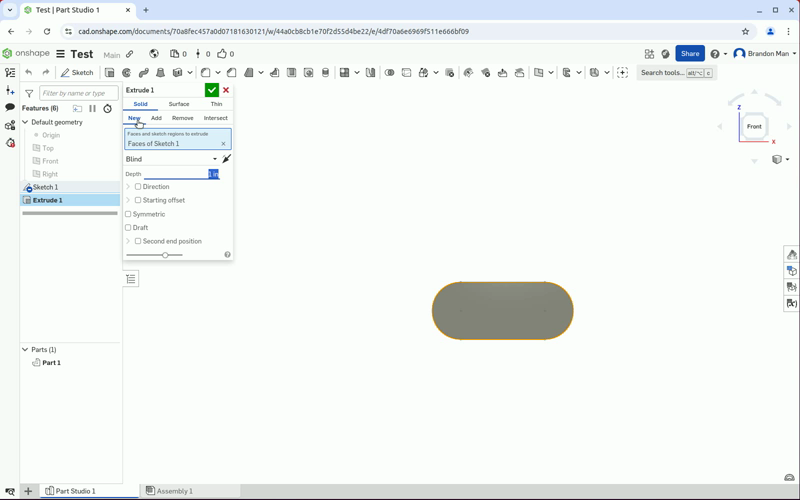
text(2.889)
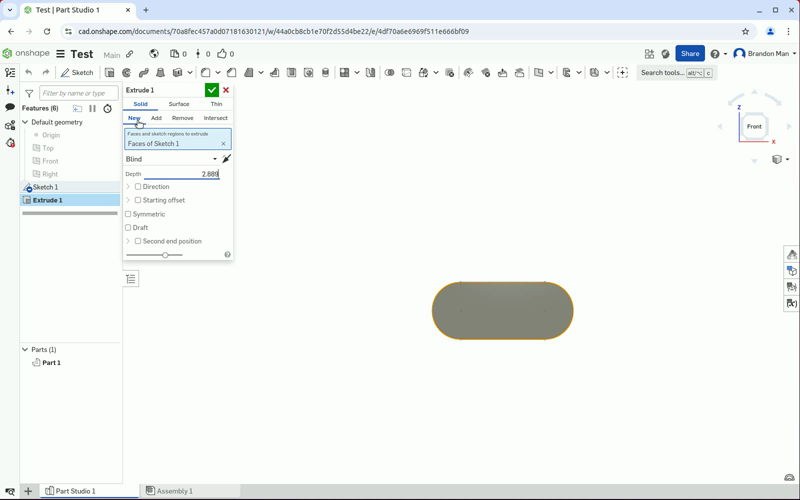
key(enter)
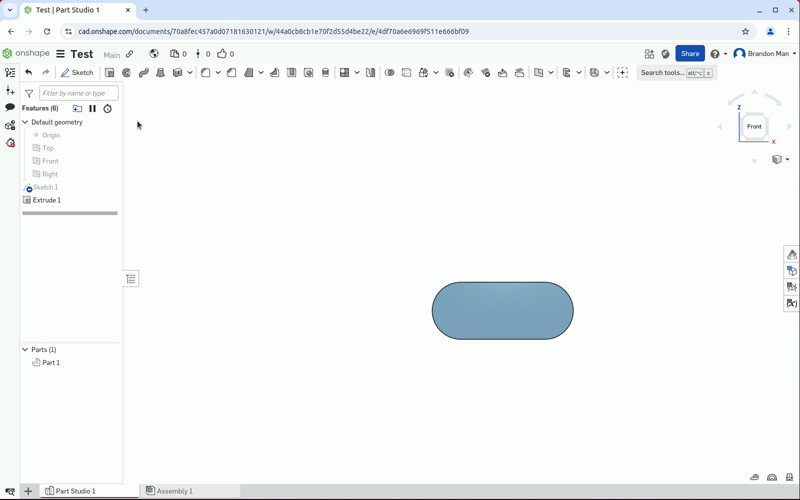
key(shift+h)
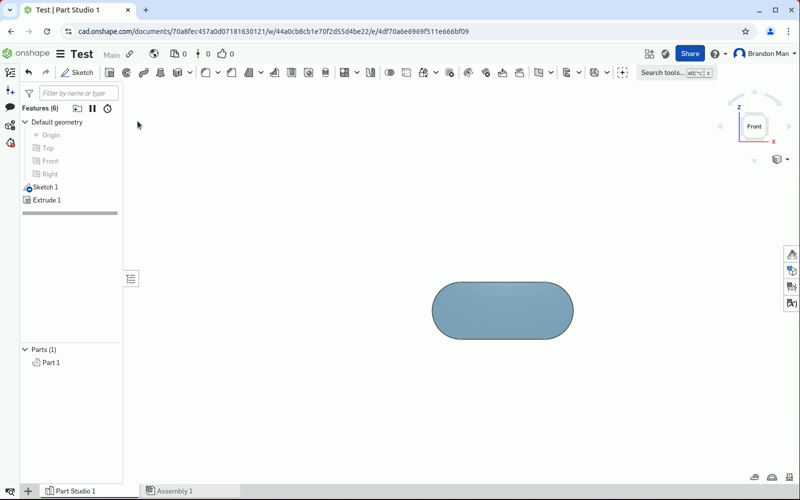
key(shift+h)
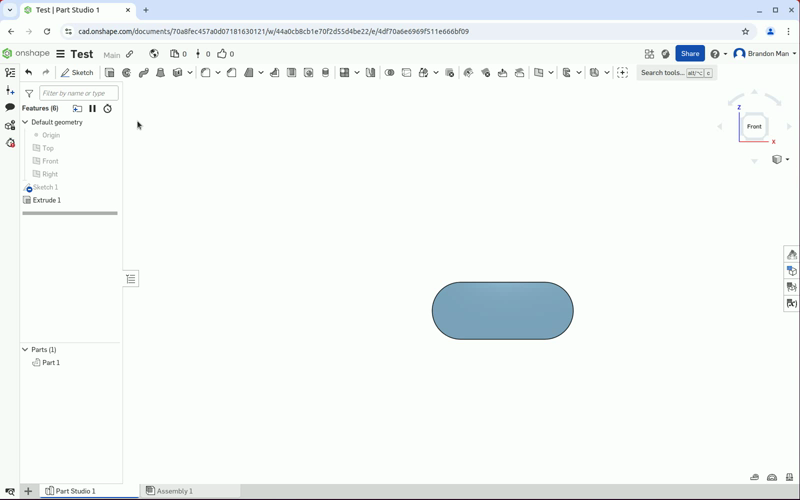
mouse_move(73, 189)
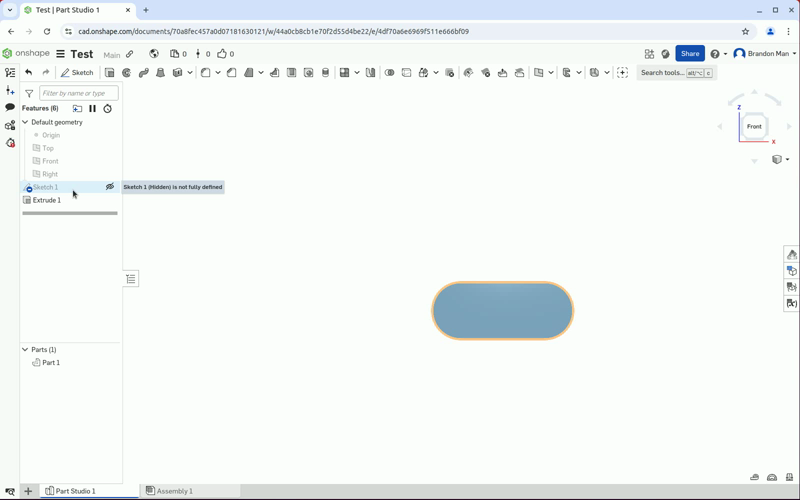
click(73, 189)
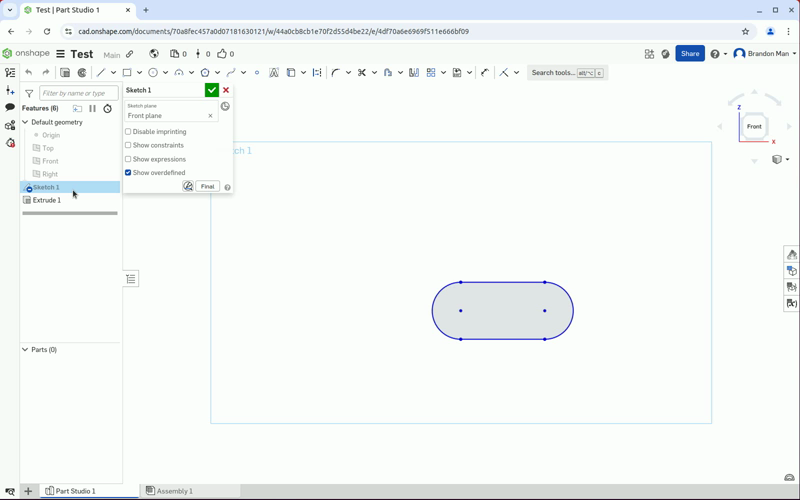
mouse_move(229, 92)
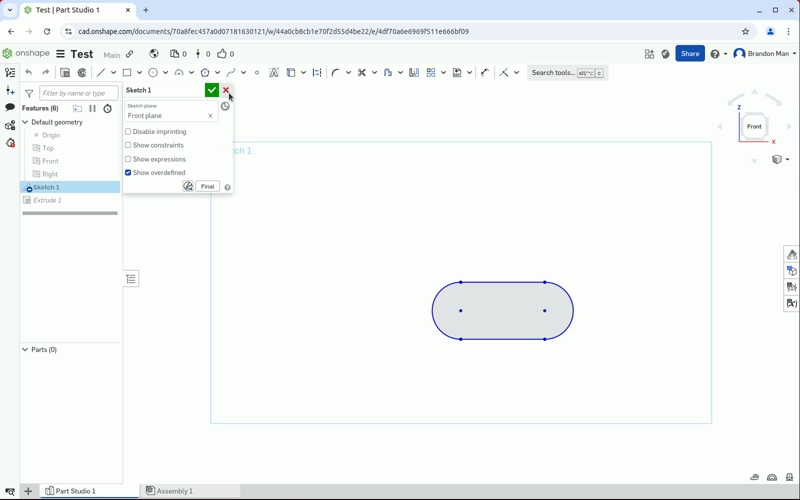
click(229, 92)
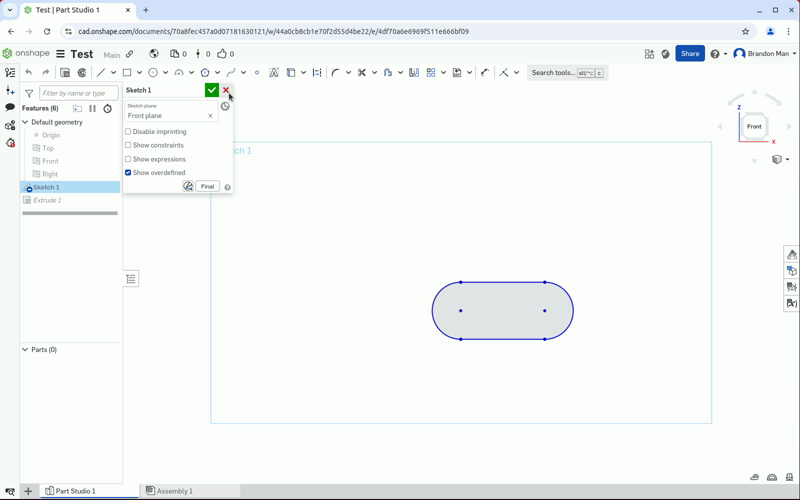
key(shift+s)
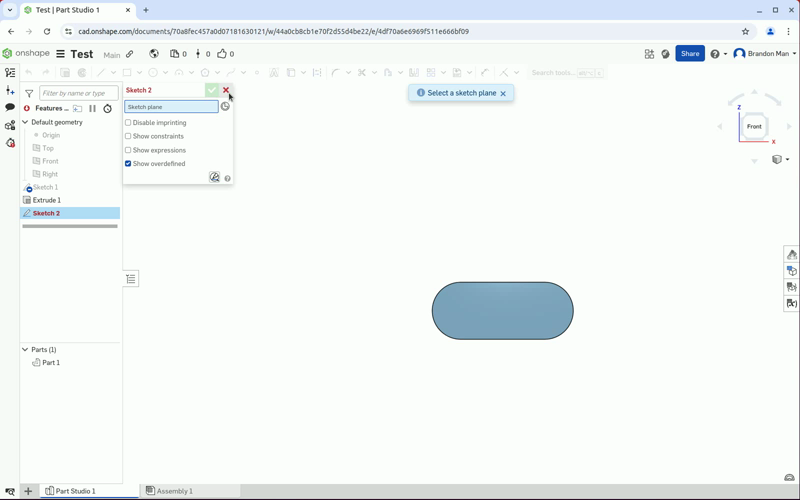
mouse_move(73, 163)
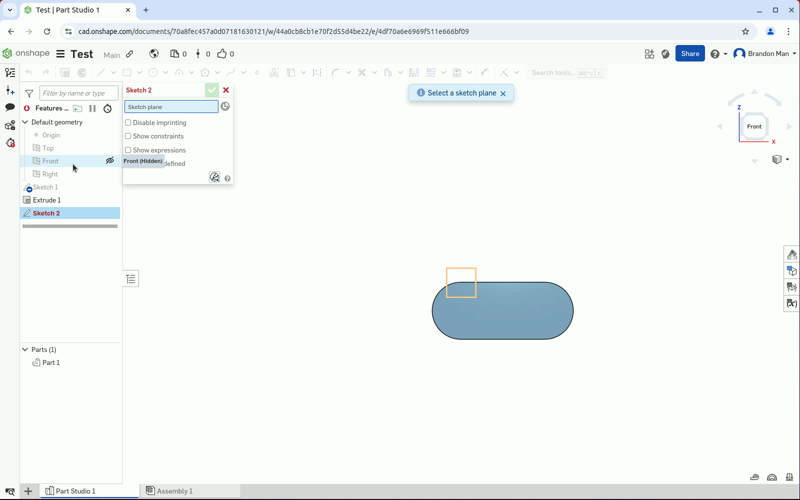
click(73, 163)
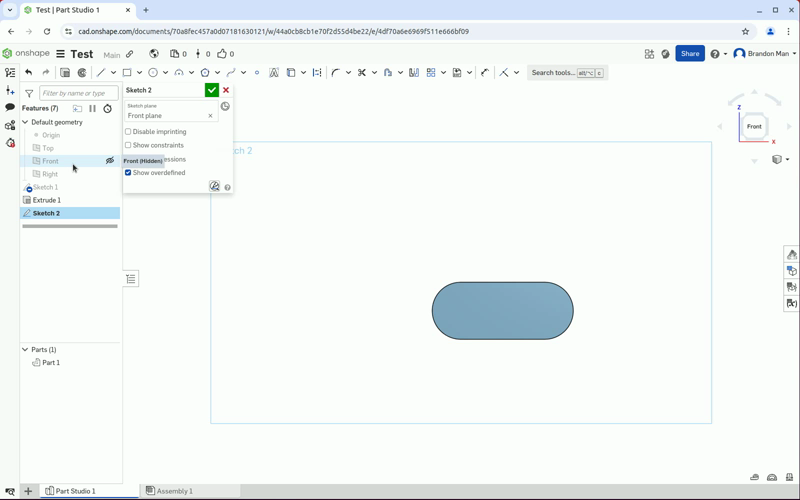
mouse_move(73, 352)
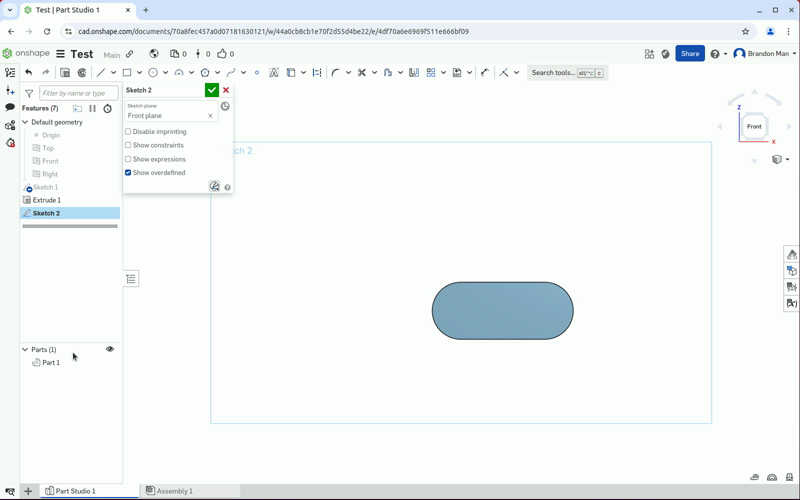
key(y)
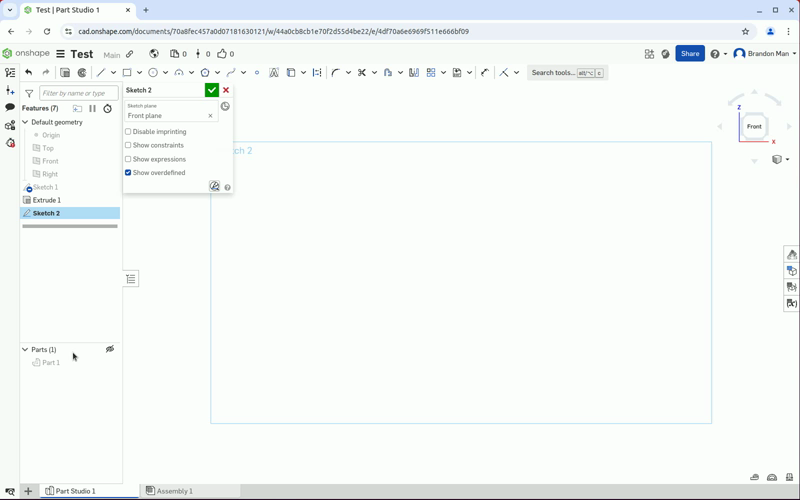
key(c)
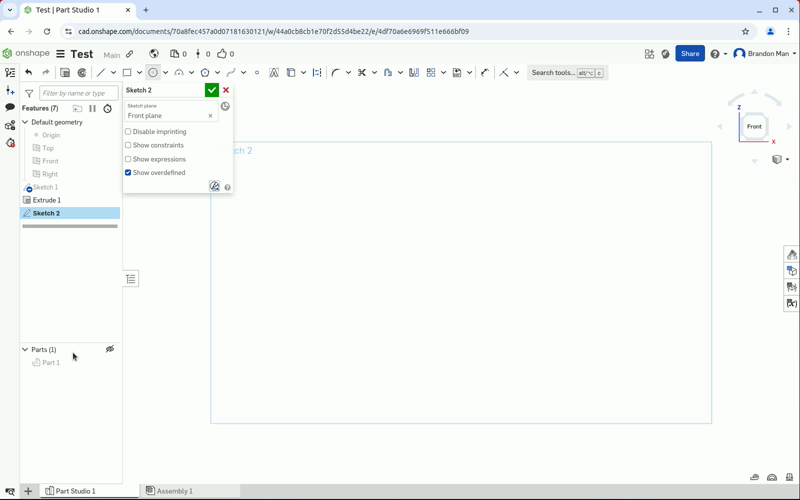
key_down(shift)
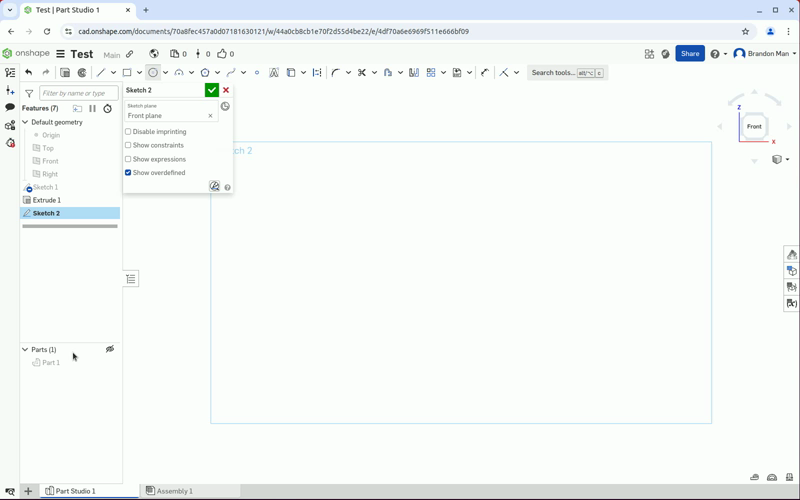
mouse_move(461, 311)
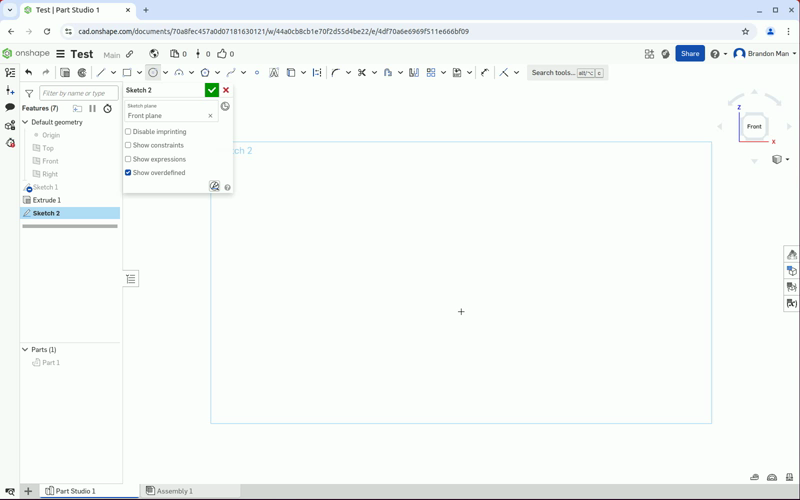
click(461, 311)
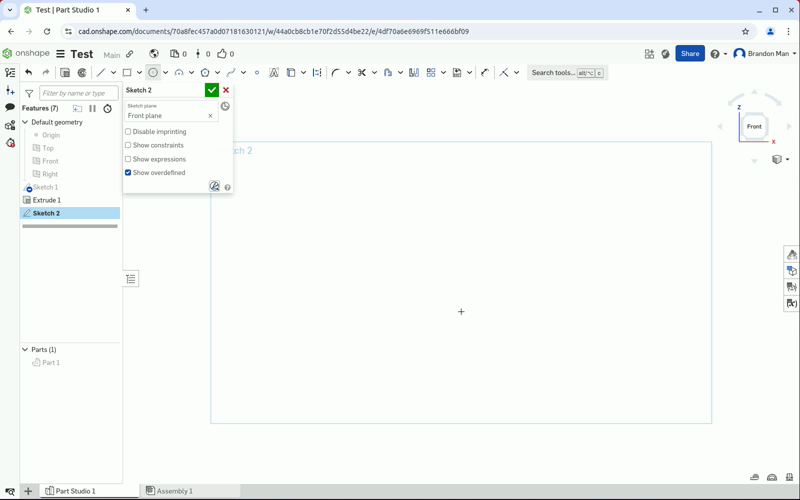
key_up(shift)
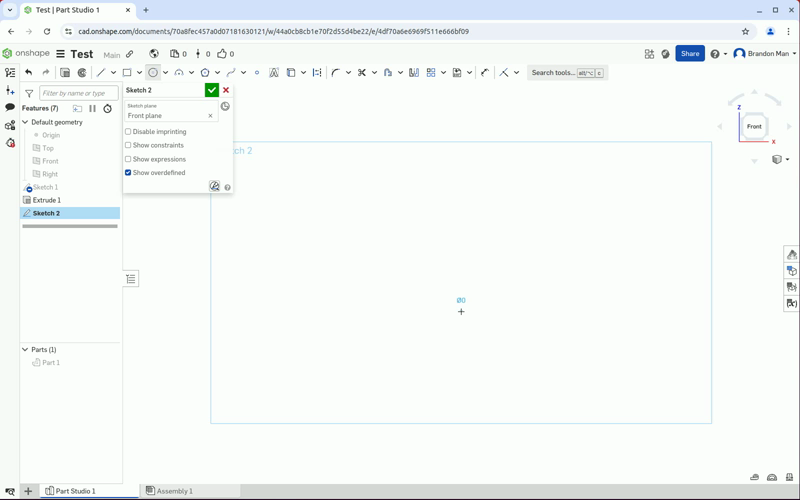
mouse_move(475, 311)
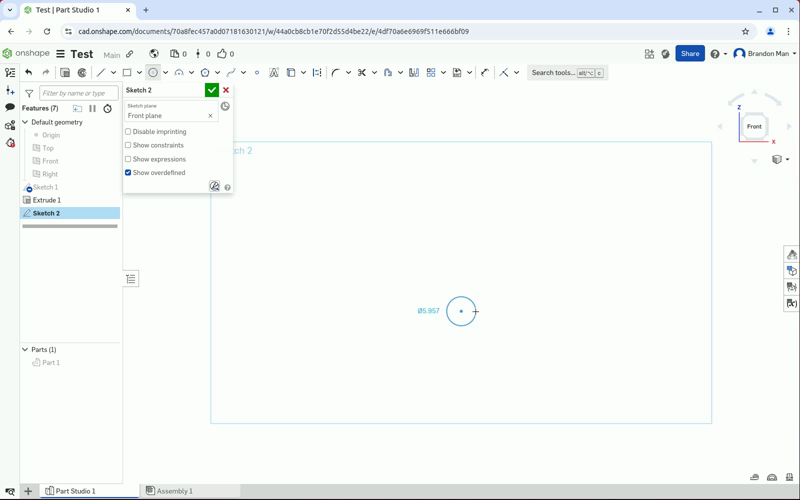
click(475, 311)
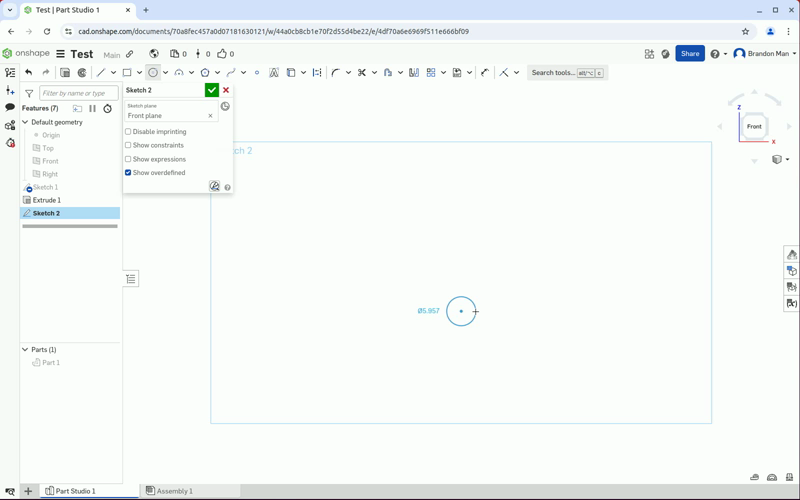
key(esc)
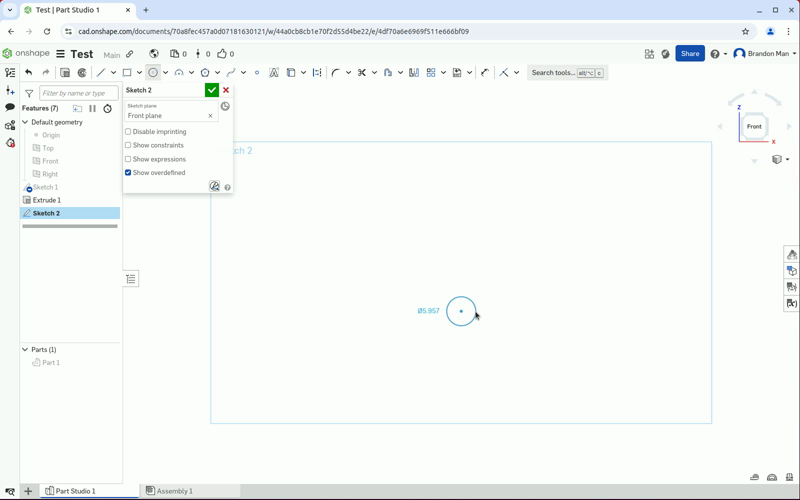
mouse_move(455, 316)
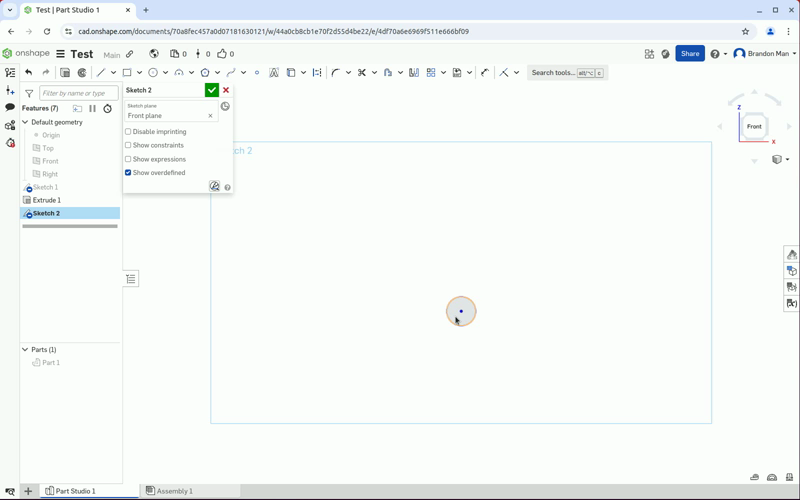
scroll(6)
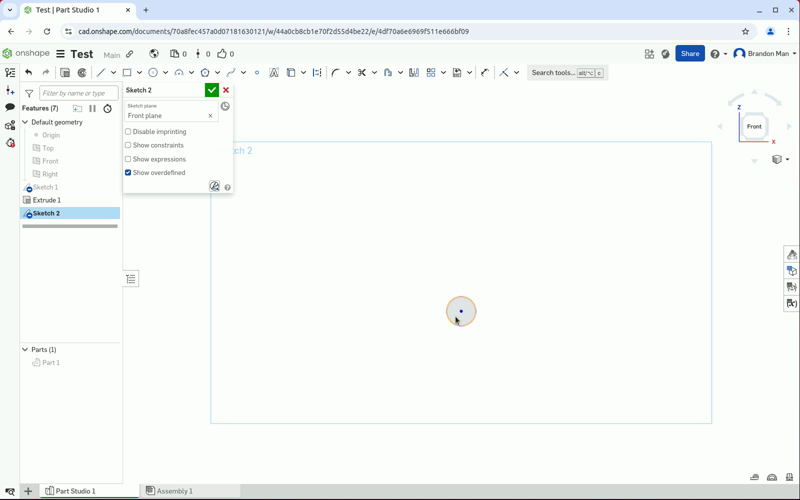
scroll(6)
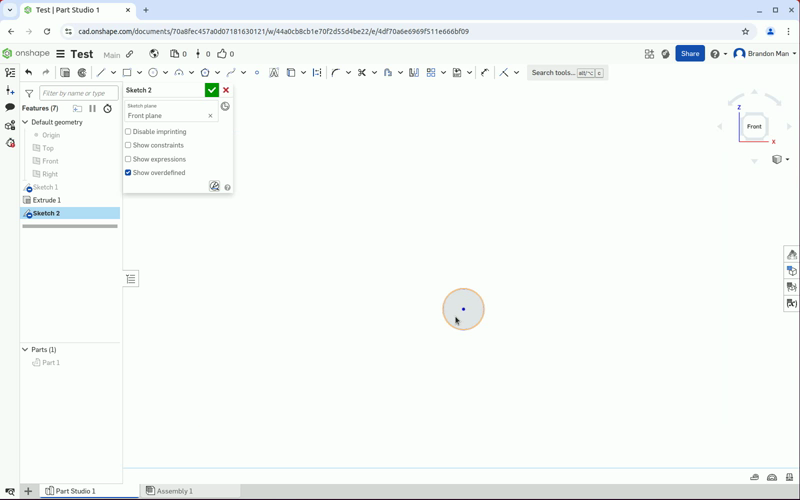
scroll(6)
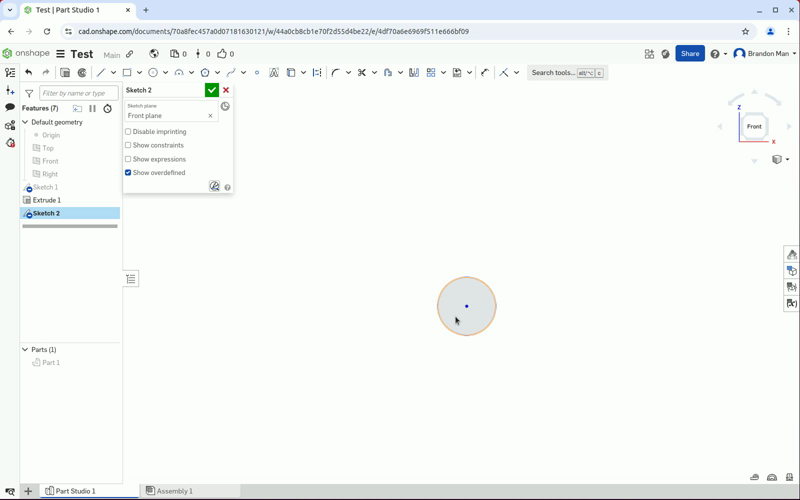
scroll(6)
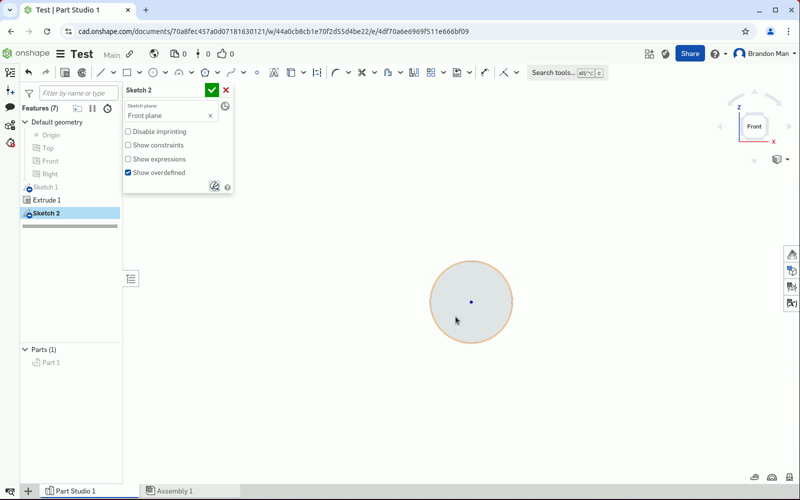
scroll(6)
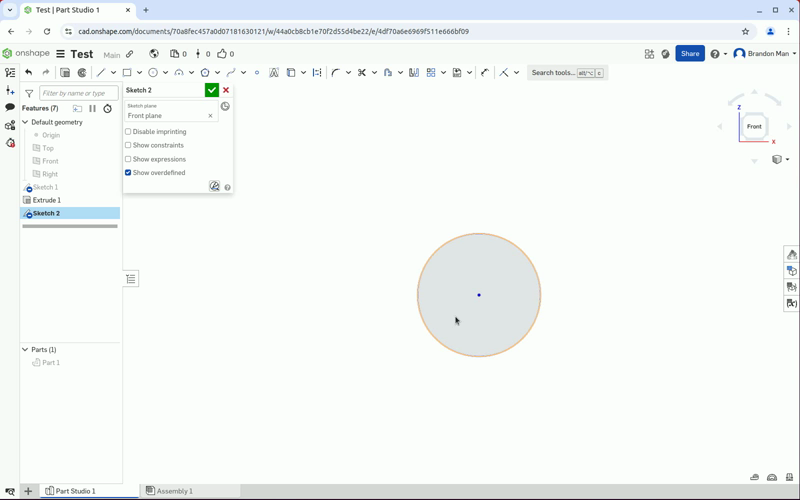
scroll(6)
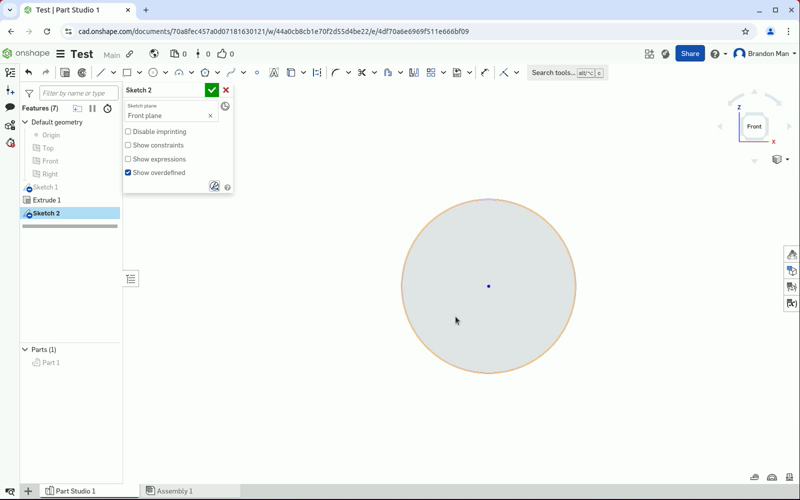
scroll(6)
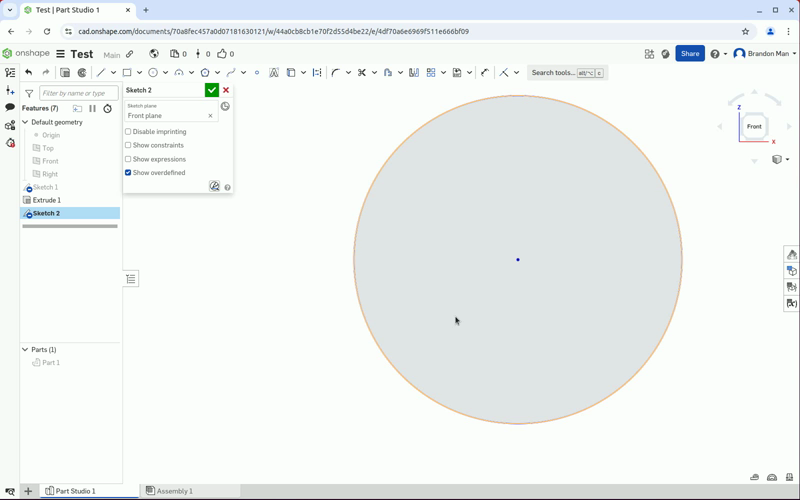
click(455, 316)
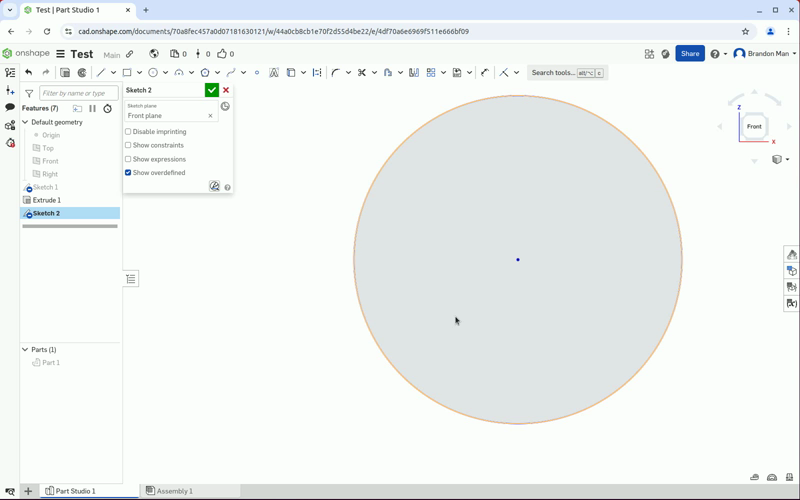
scroll(-6)
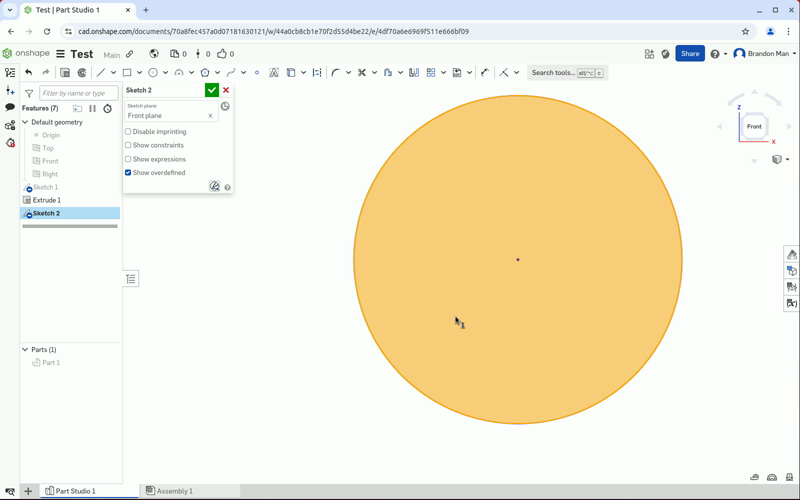
scroll(-6)
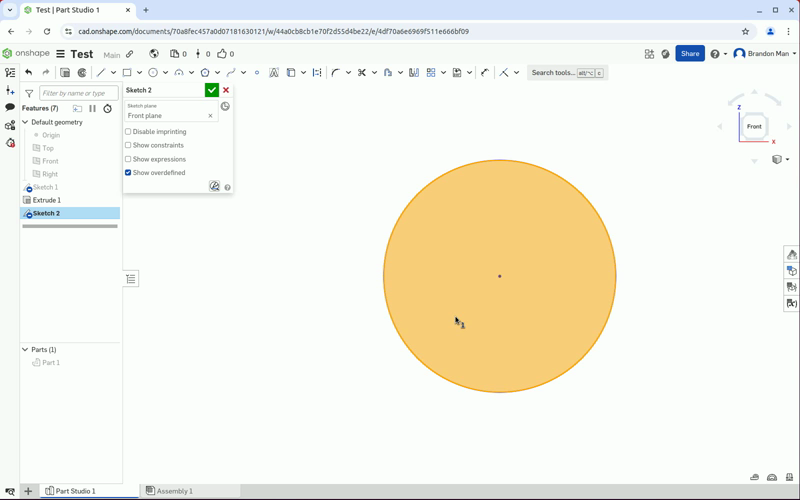
scroll(-6)
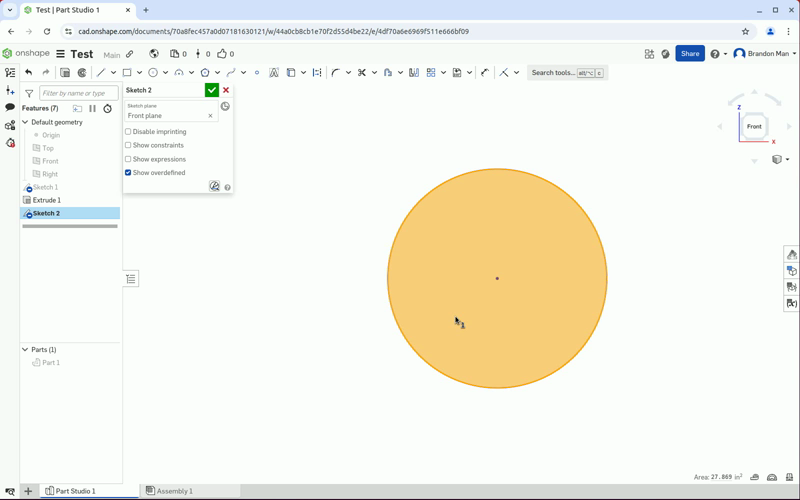
scroll(-6)
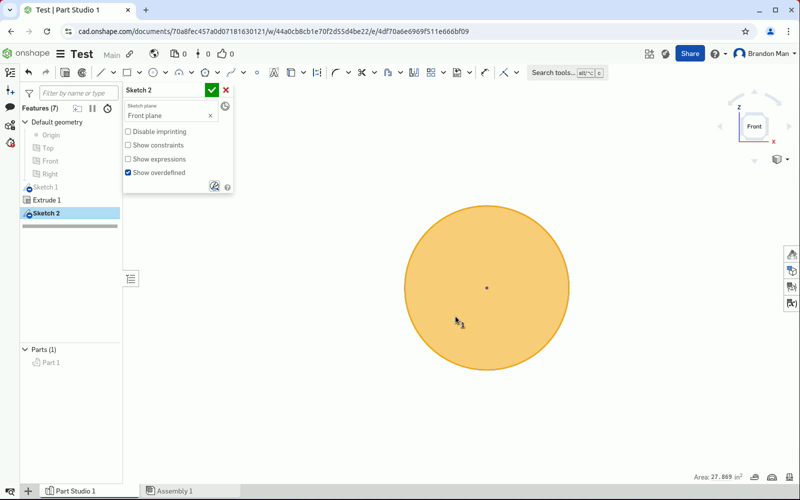
scroll(-6)
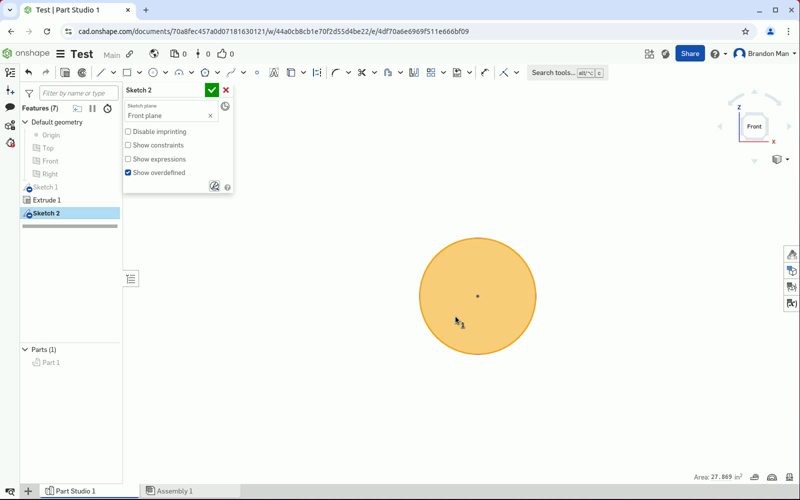
scroll(-6)
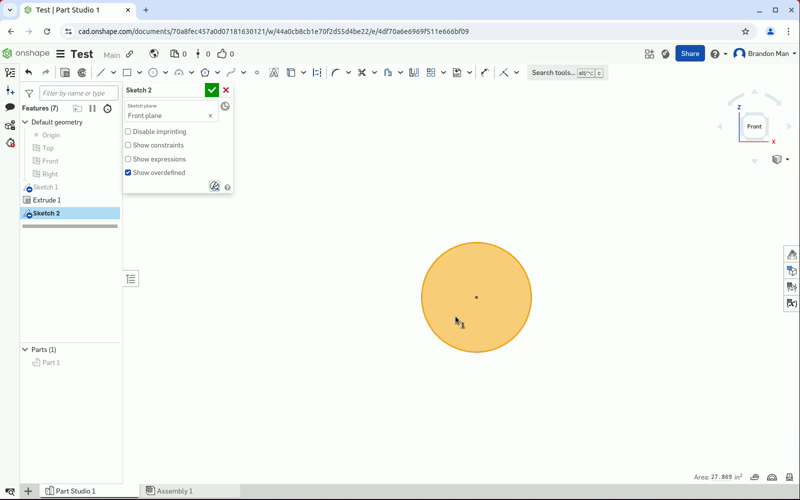
scroll(-6)
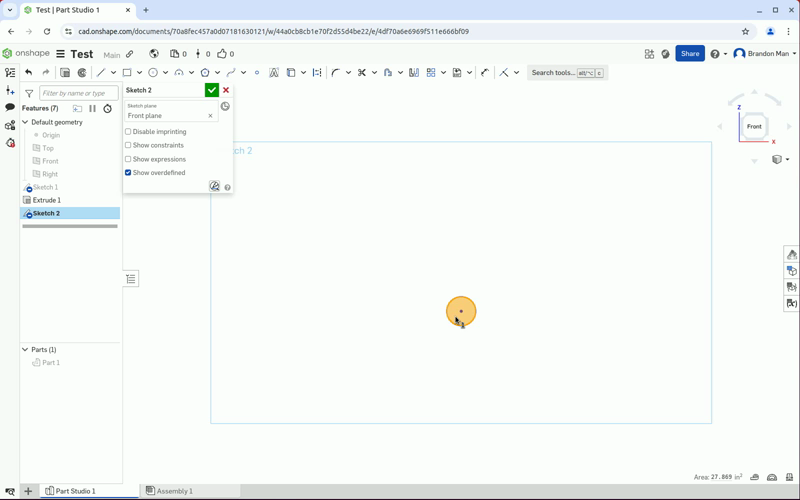
mouse_move(73, 352)
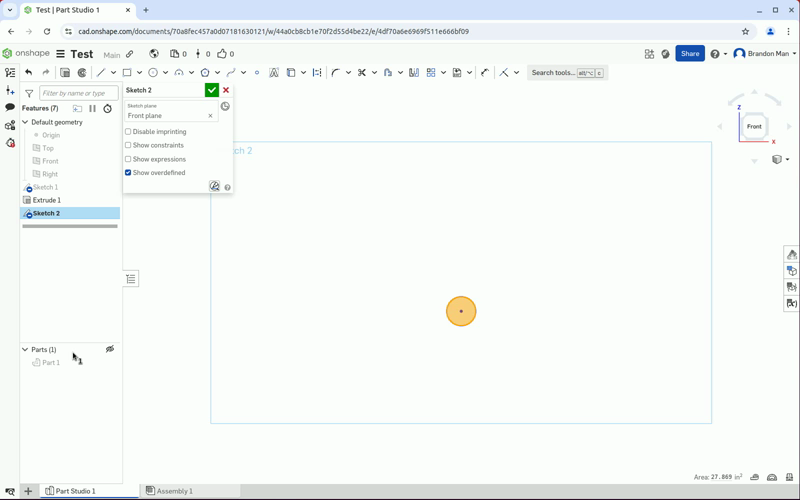
key(shift+y)
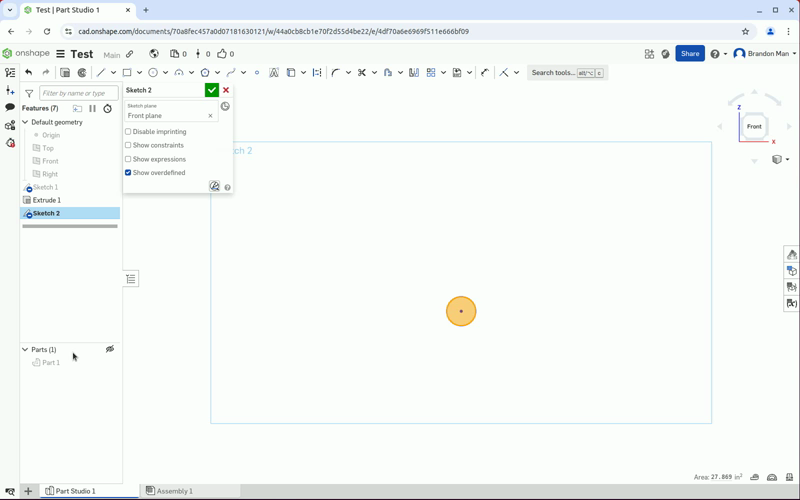
key(shift+e)
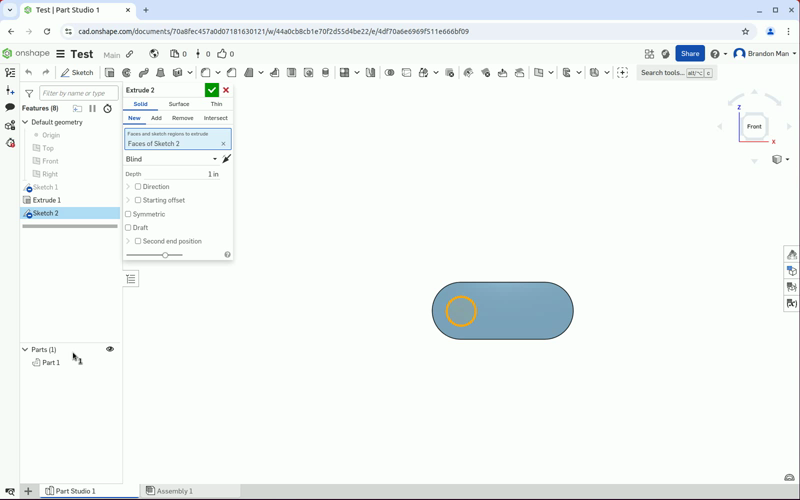
mouse_move(143, 106)
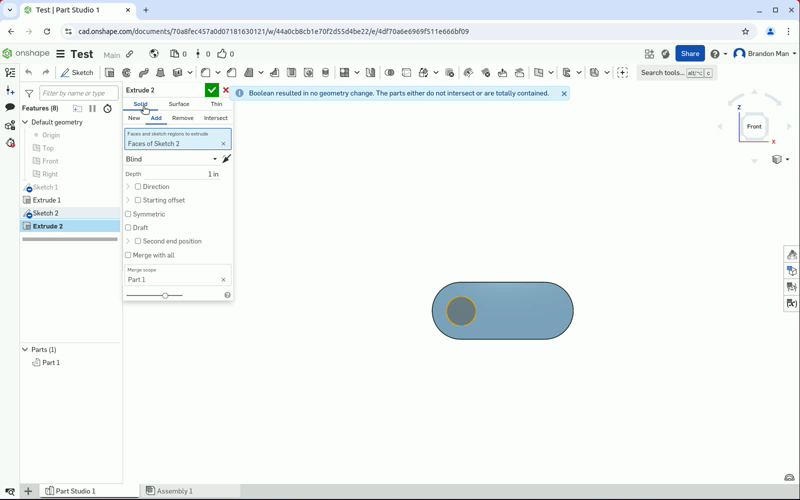
click(143, 106)
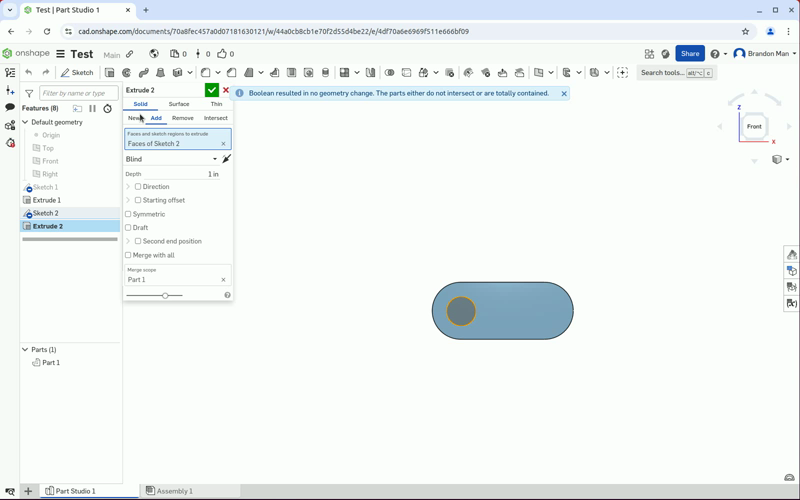
mouse_move(137, 120)
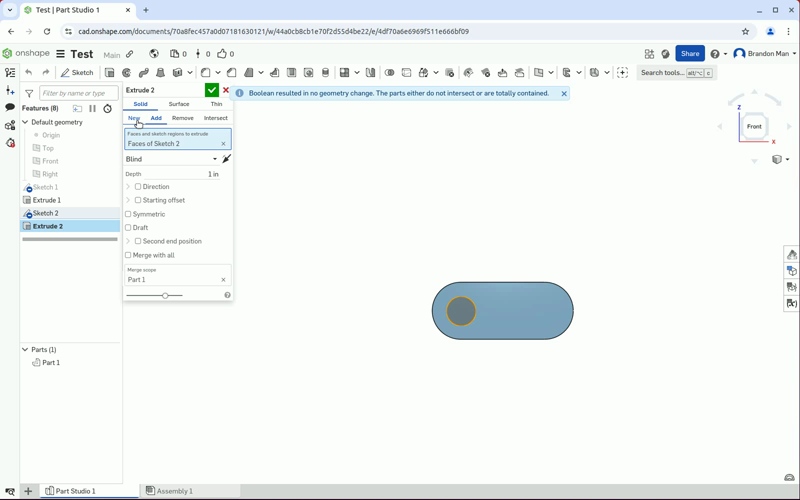
click(137, 120)
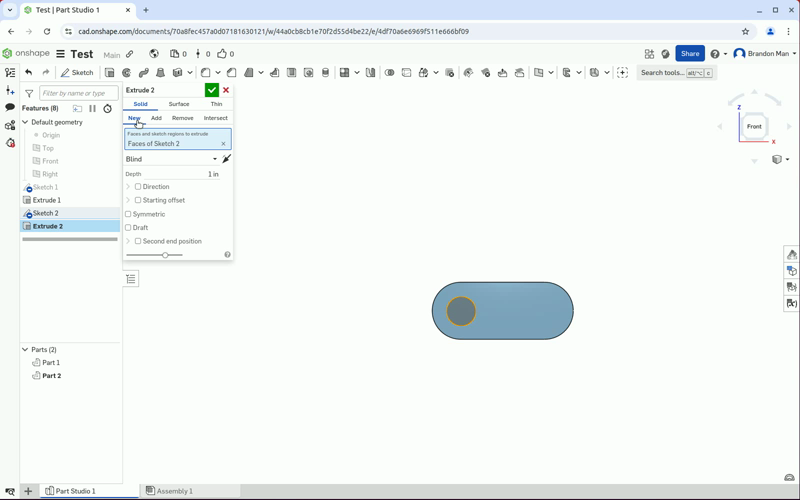
key(tab, 4)
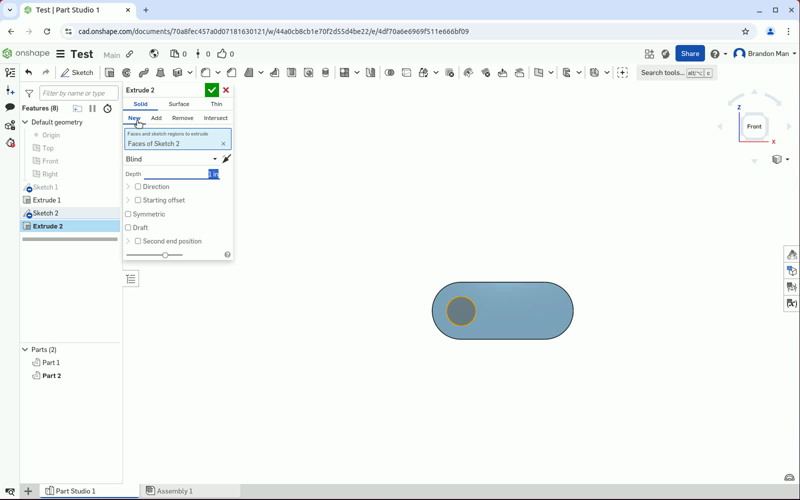
text(-5.777)
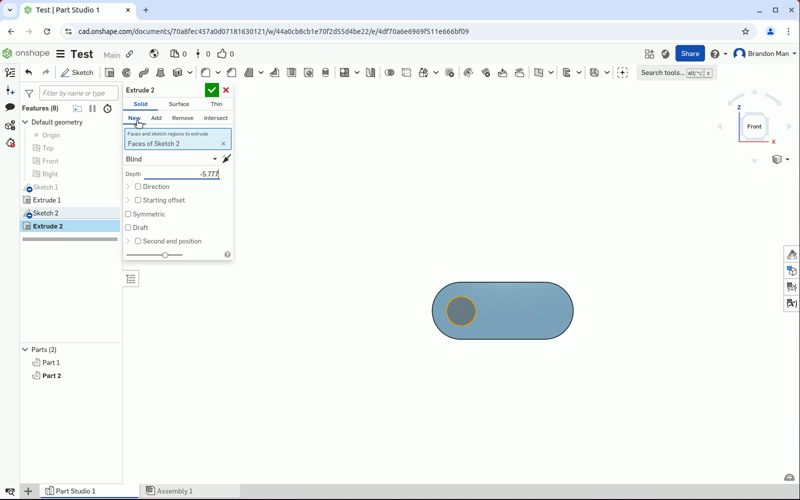
key(enter)
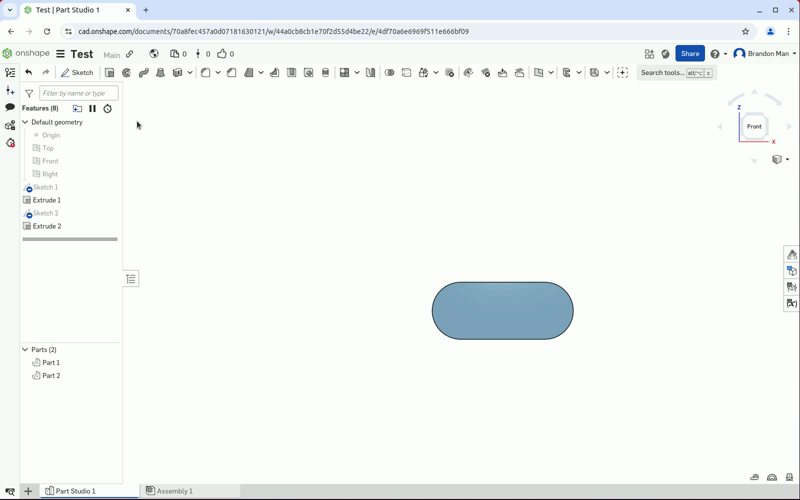
key(shift+h)
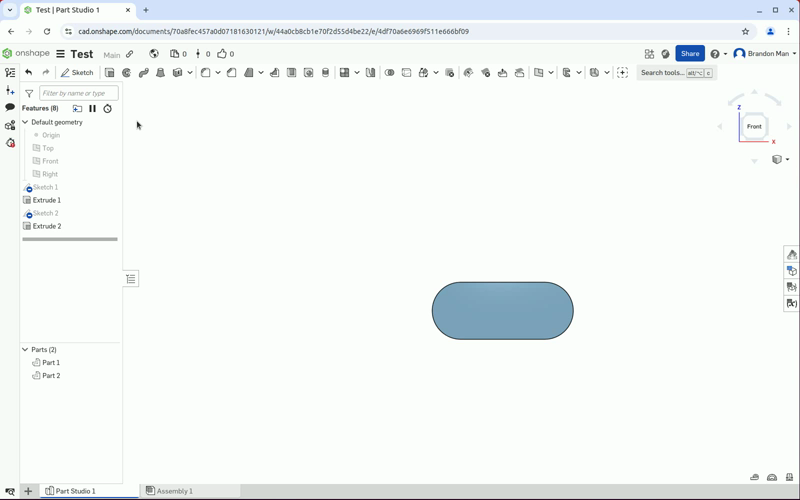
key(shift+h)
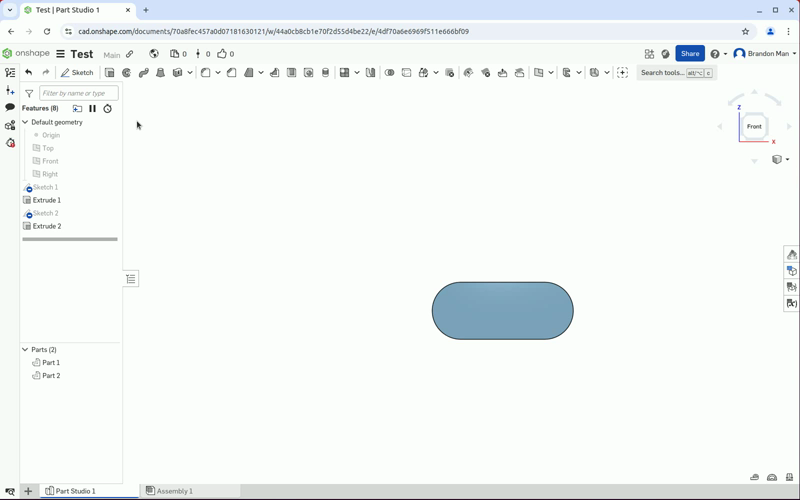
mouse_move(73, 189)
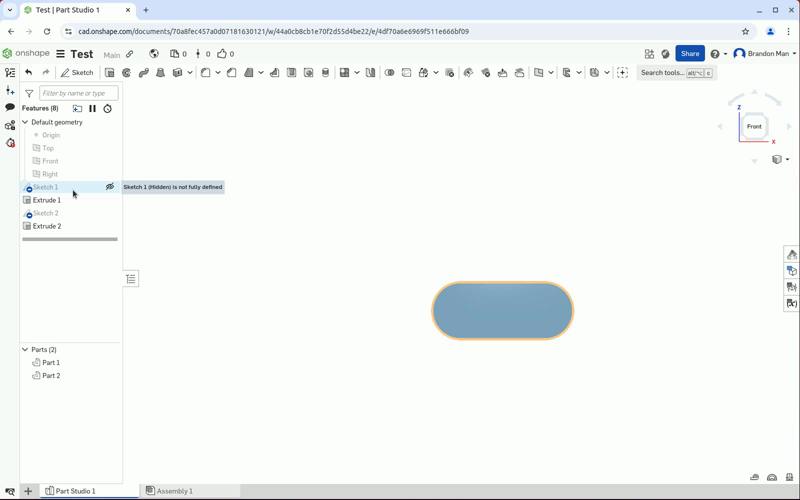
click(73, 189)
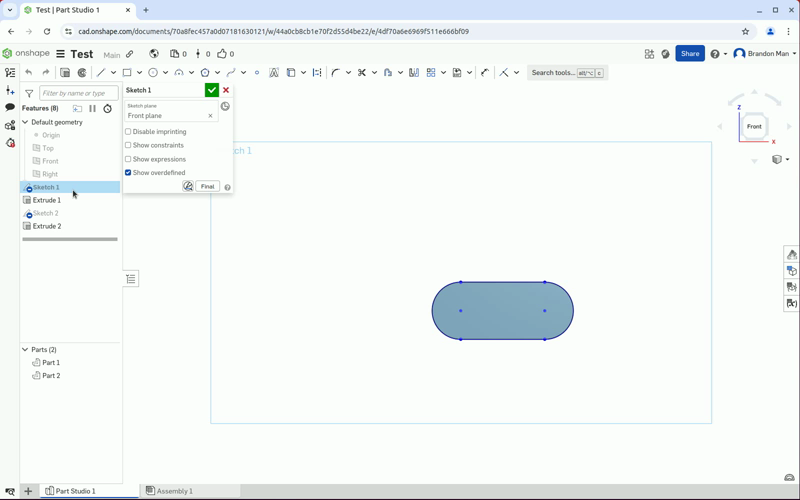
mouse_move(229, 92)
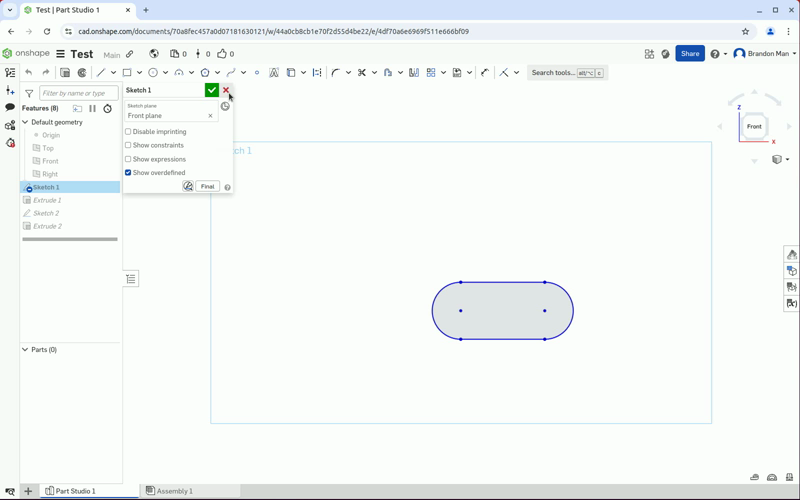
click(229, 92)
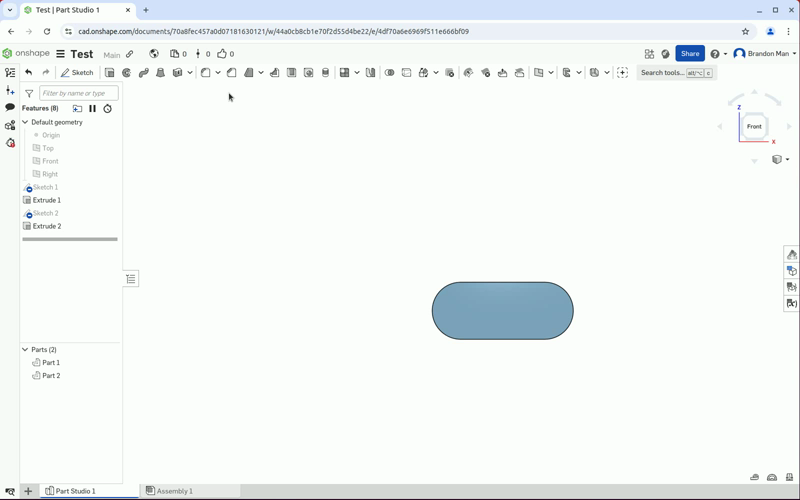
mouse_move(541, 75)
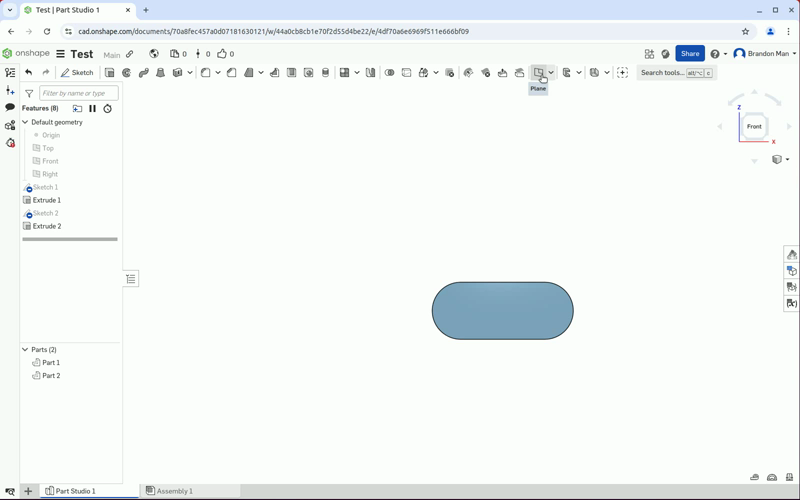
click(541, 75)
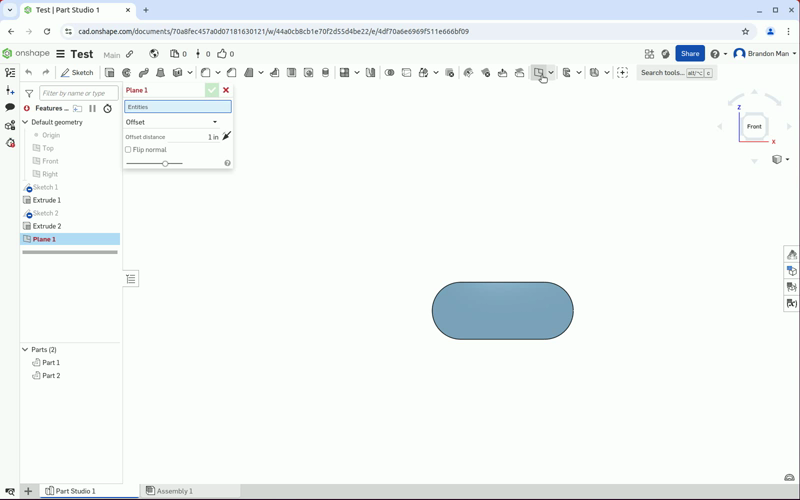
mouse_move(73, 163)
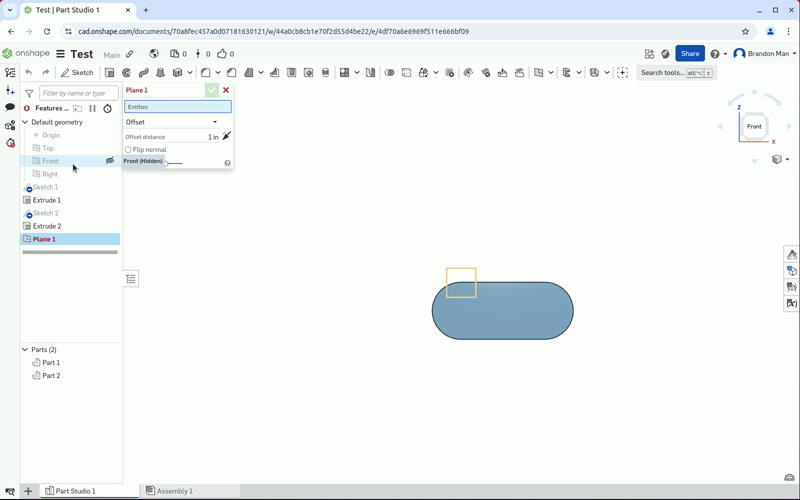
click(73, 163)
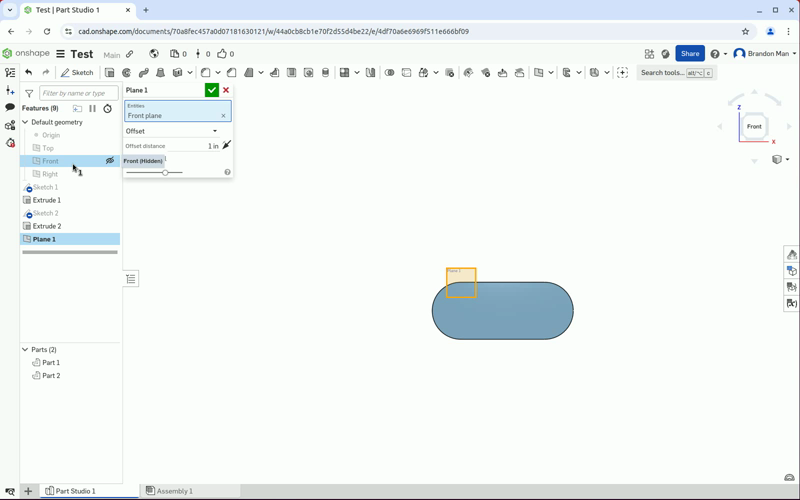
key(tab, 2)
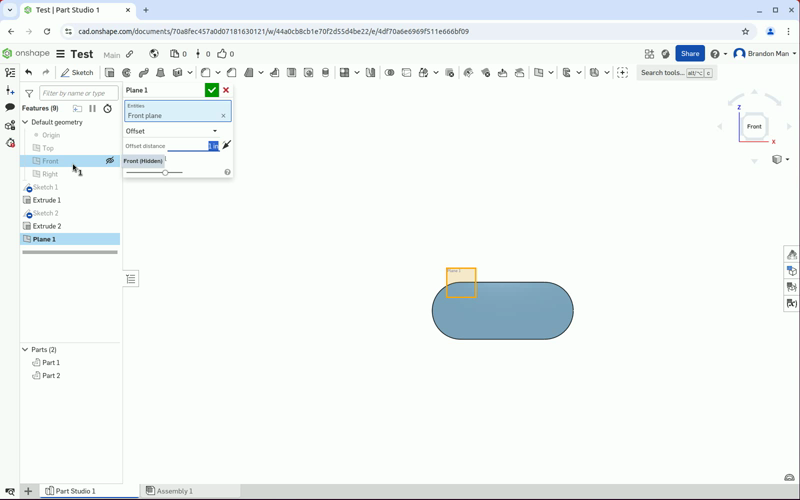
text(2.896)
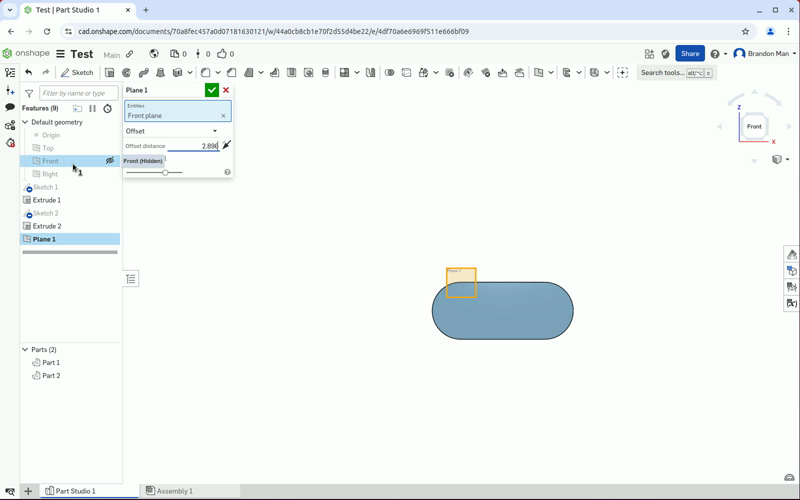
key(enter, 2)
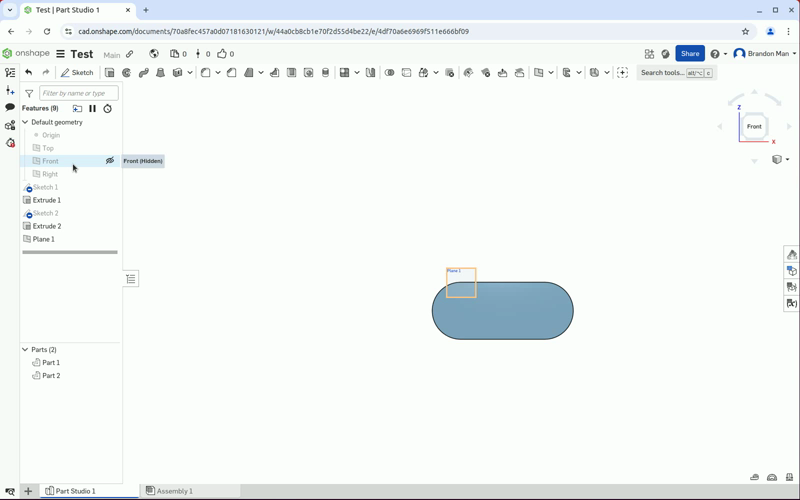
key(shift+s)
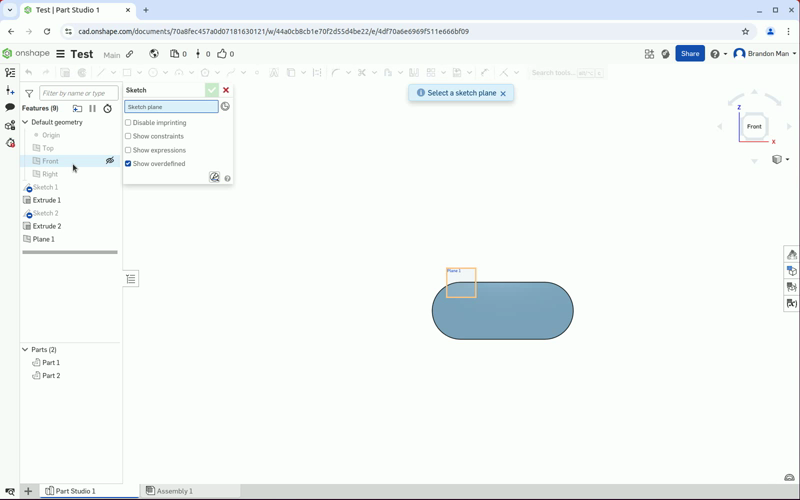
mouse_move(73, 241)
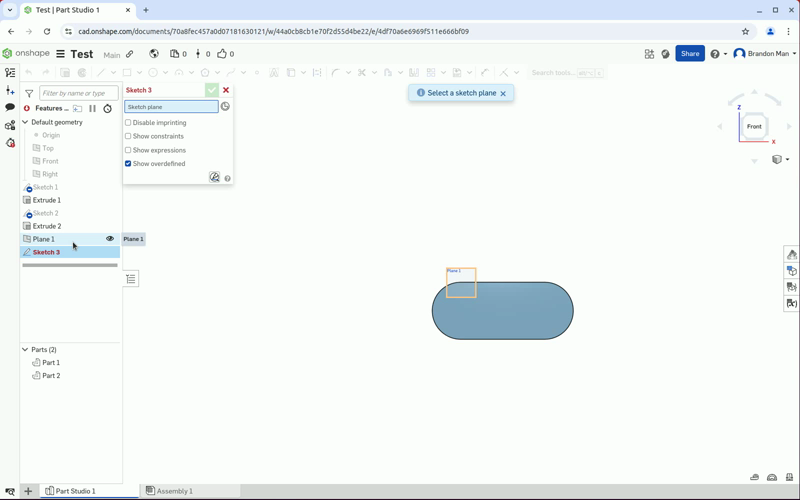
click(73, 241)
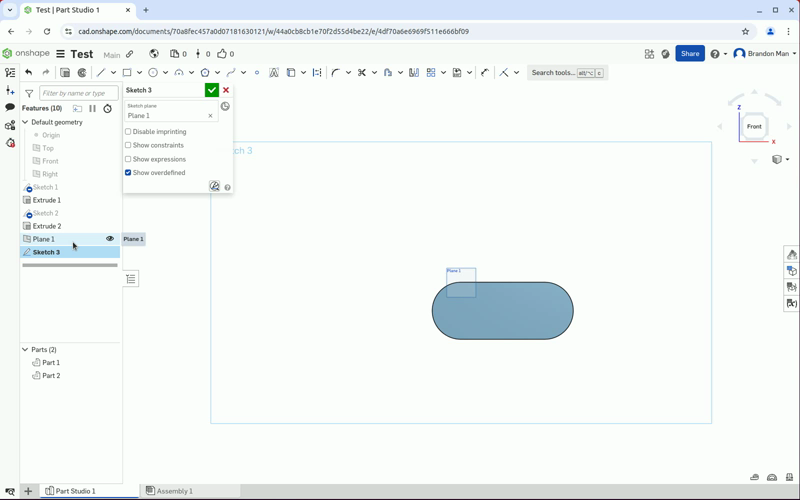
mouse_move(73, 352)
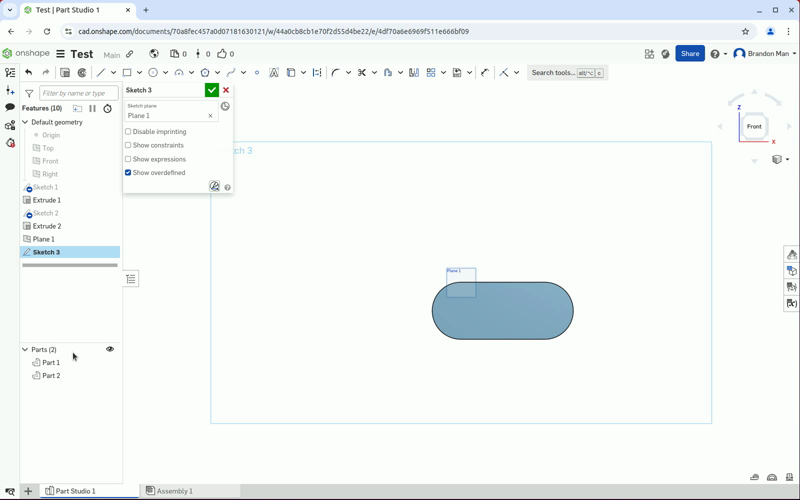
key(y)
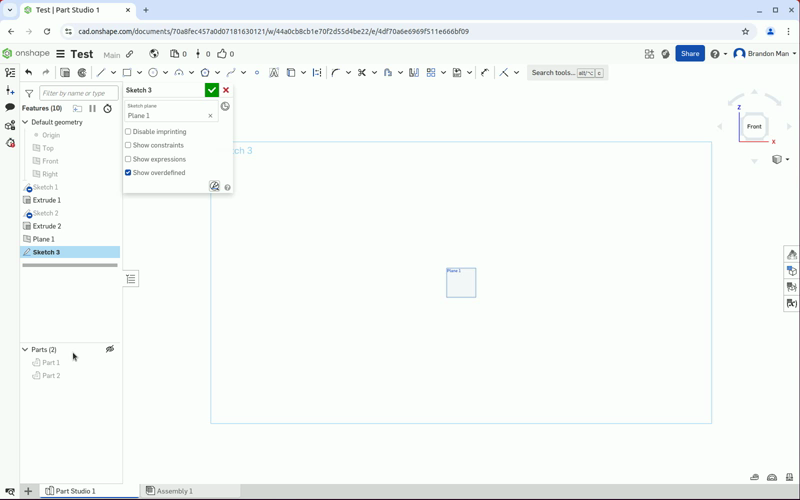
key(c)
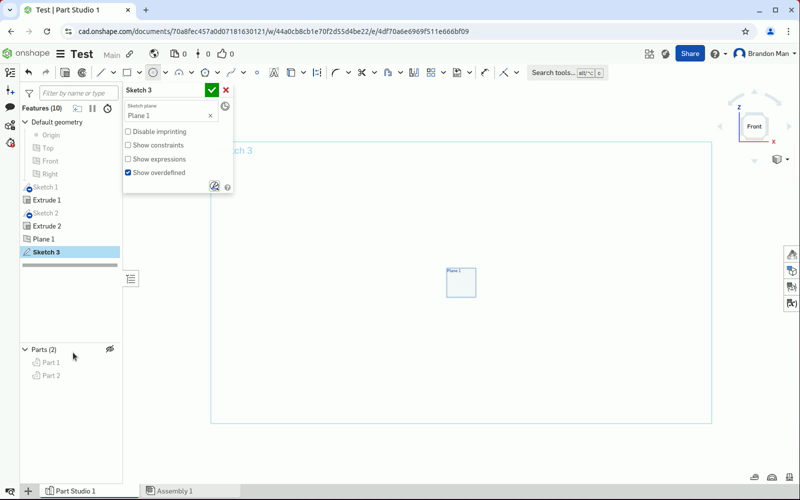
key_down(shift)
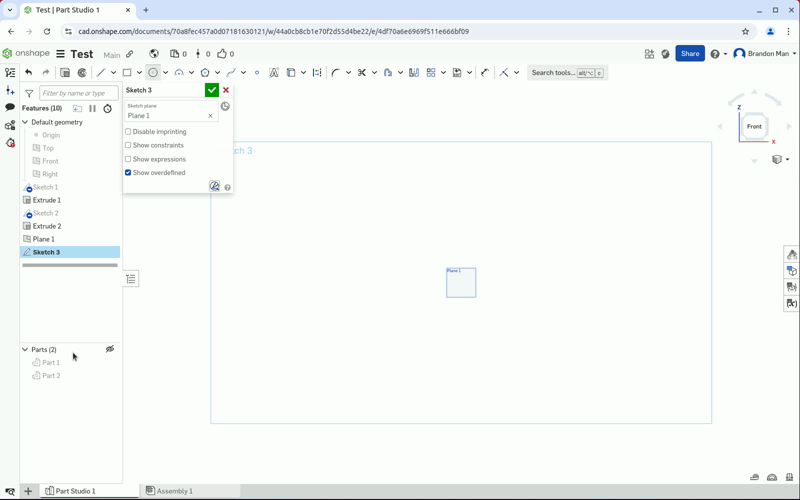
mouse_move(545, 311)
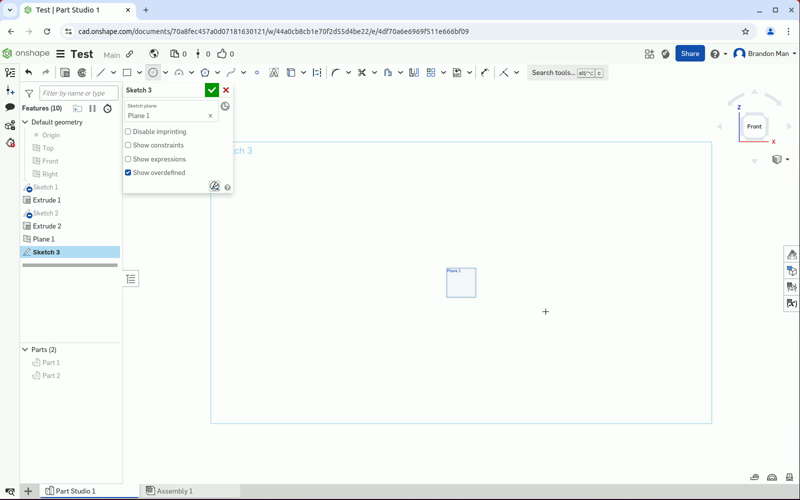
click(545, 311)
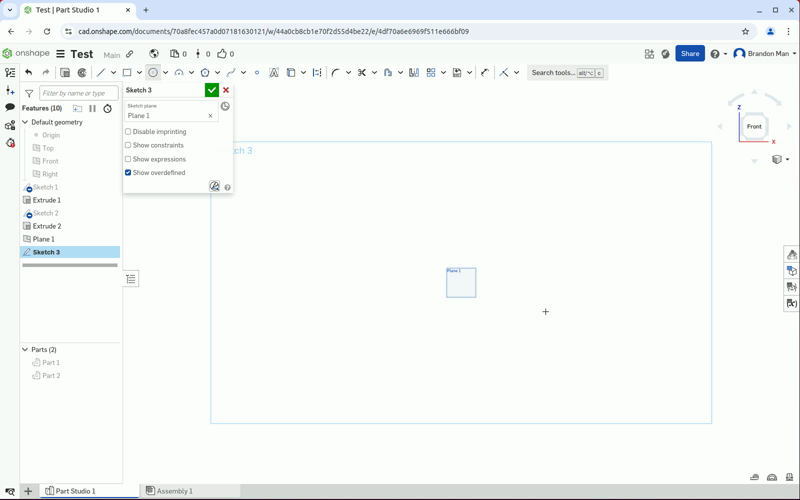
key_up(shift)
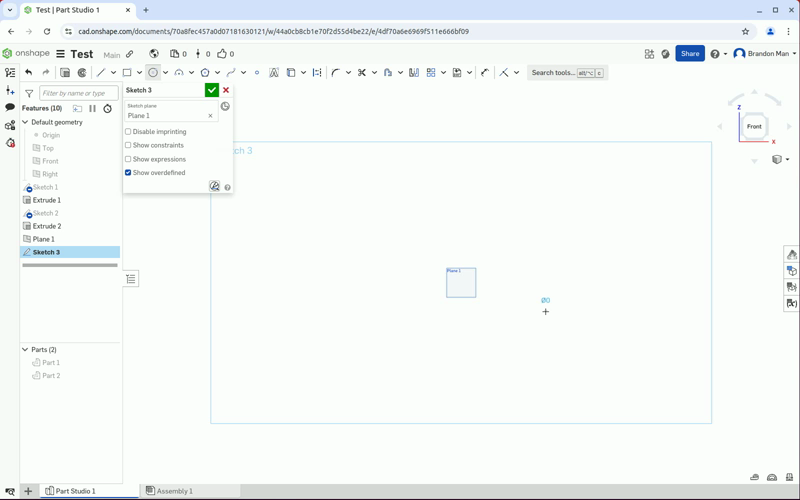
mouse_move(560, 311)
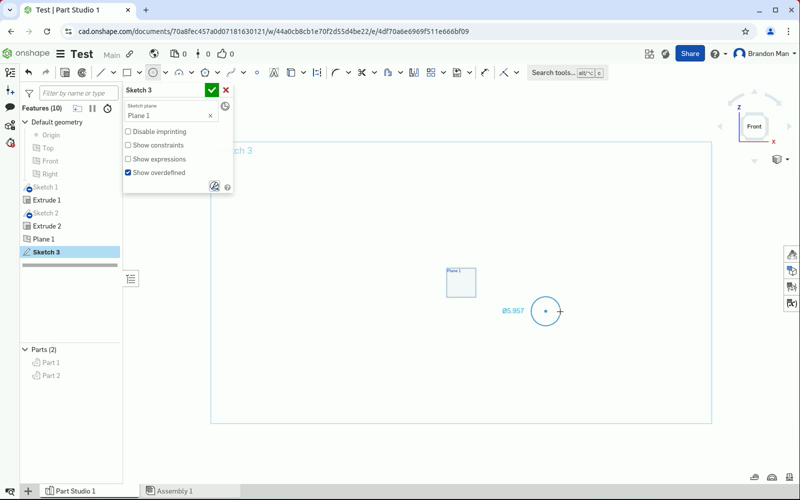
click(560, 311)
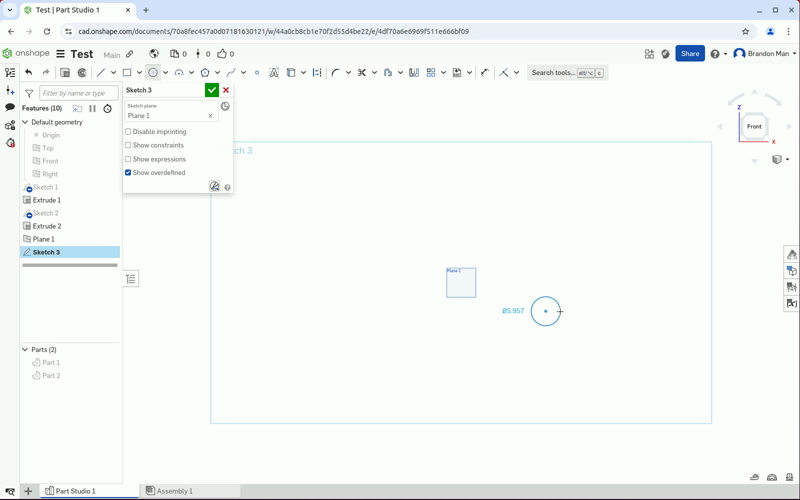
key(esc)
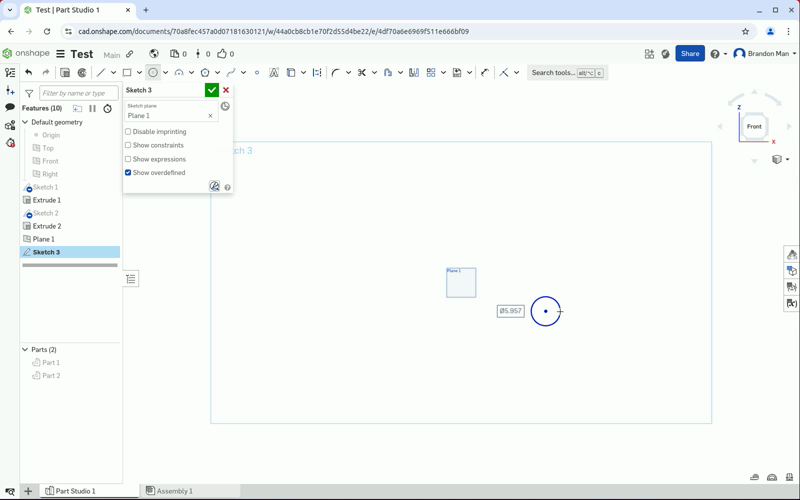
mouse_move(537, 321)
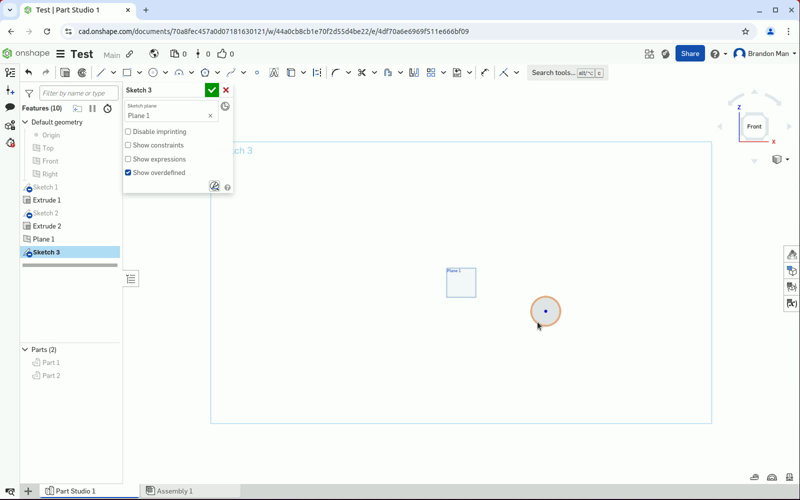
scroll(6)
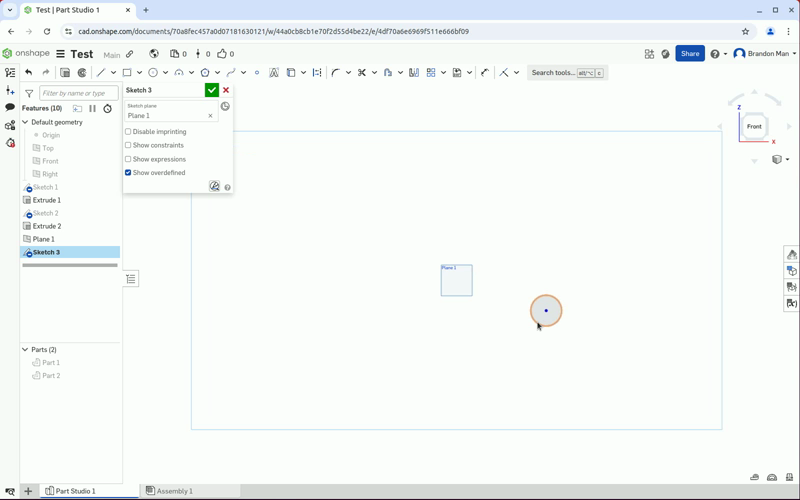
scroll(6)
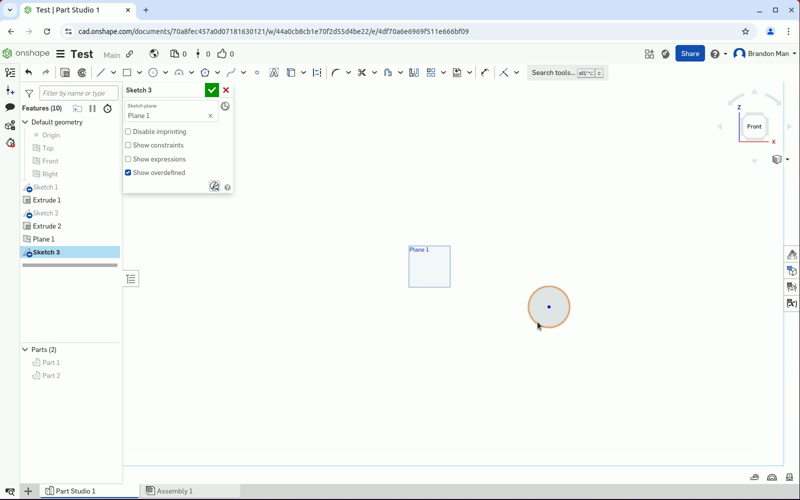
scroll(6)
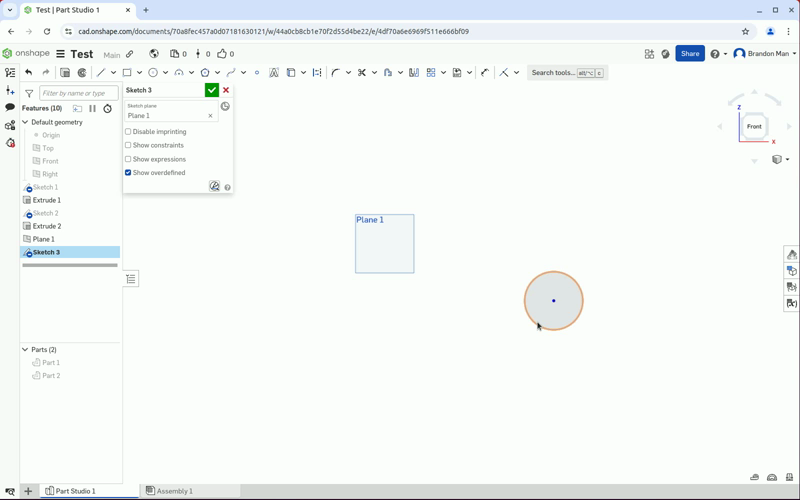
scroll(6)
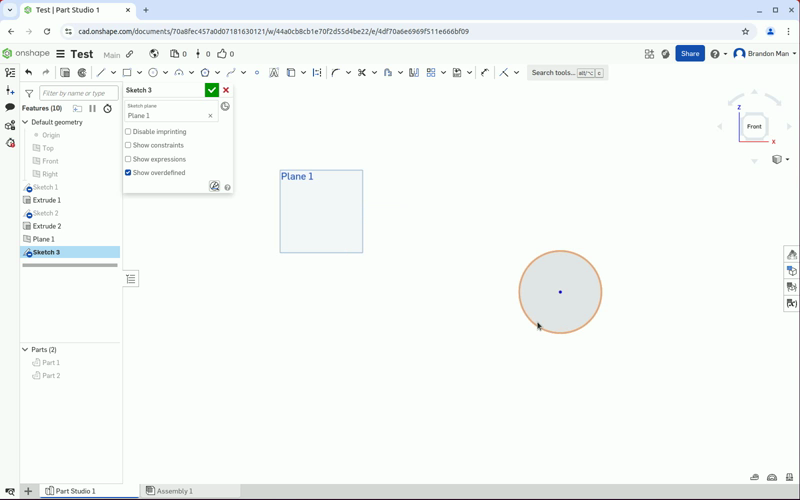
scroll(6)
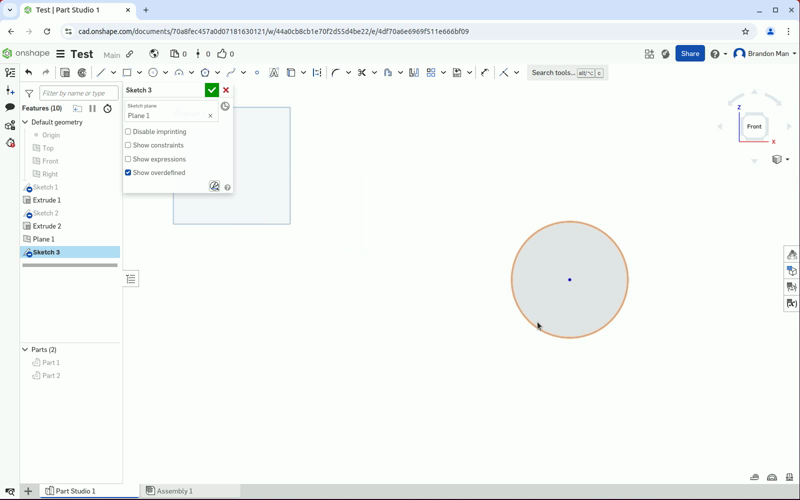
scroll(6)
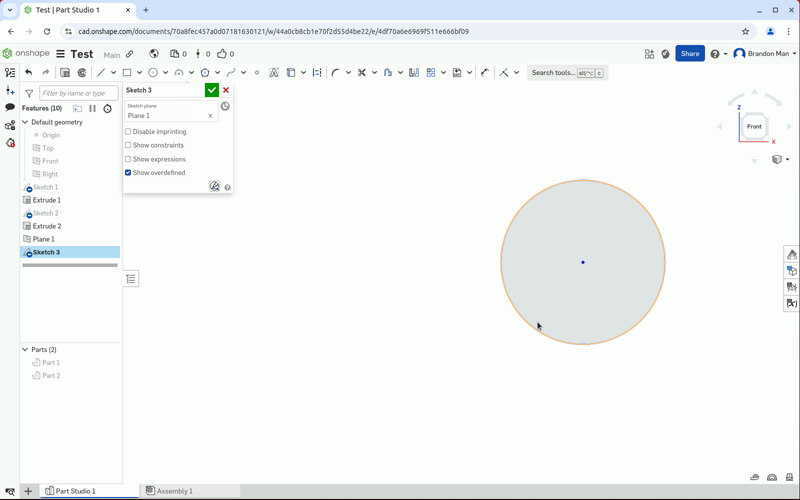
scroll(6)
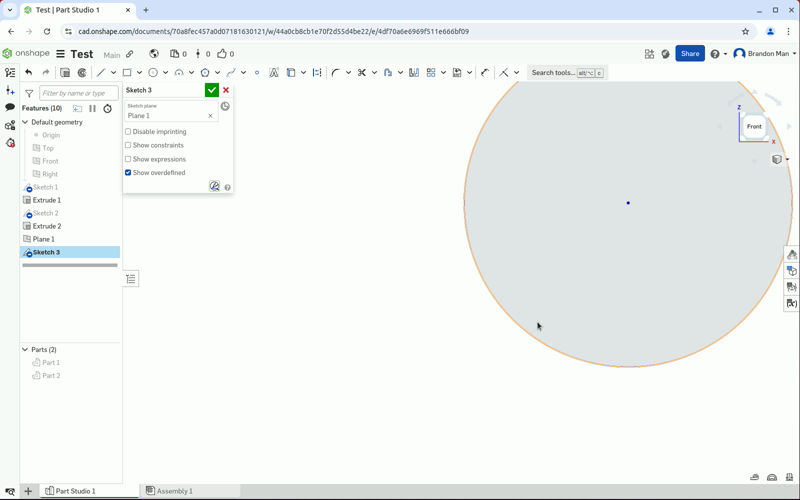
click(537, 321)
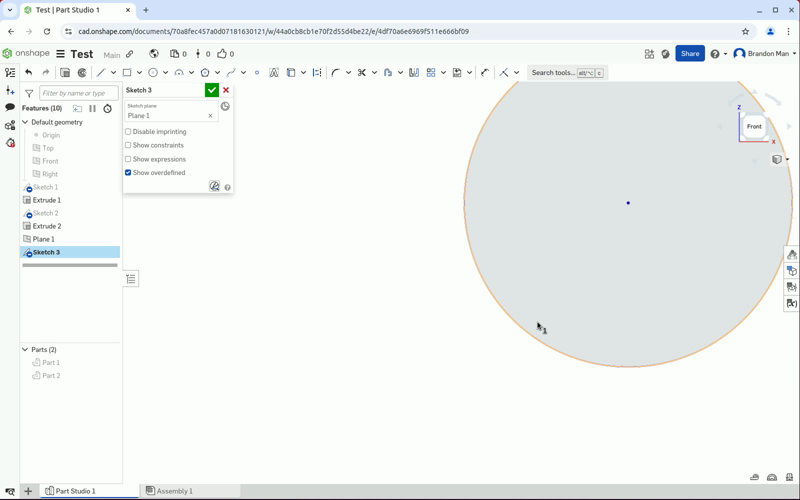
scroll(-6)
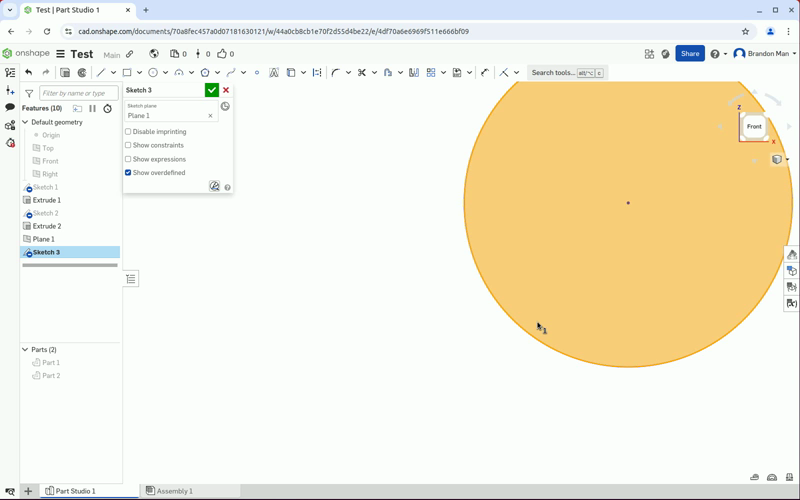
scroll(-6)
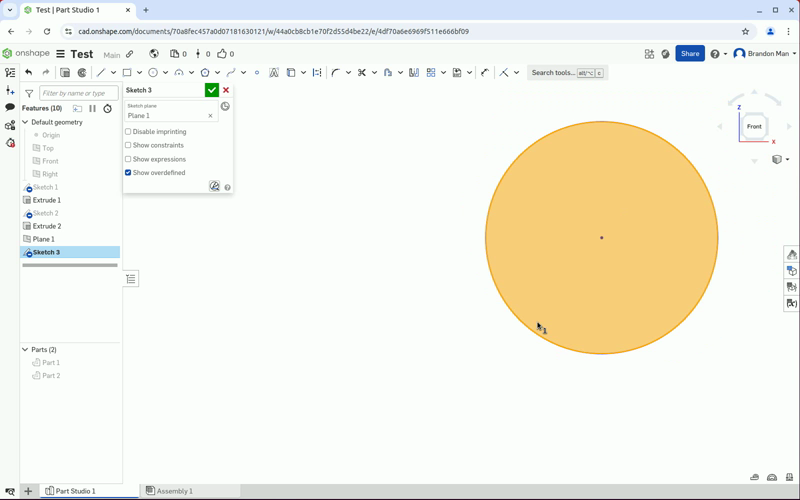
scroll(-6)
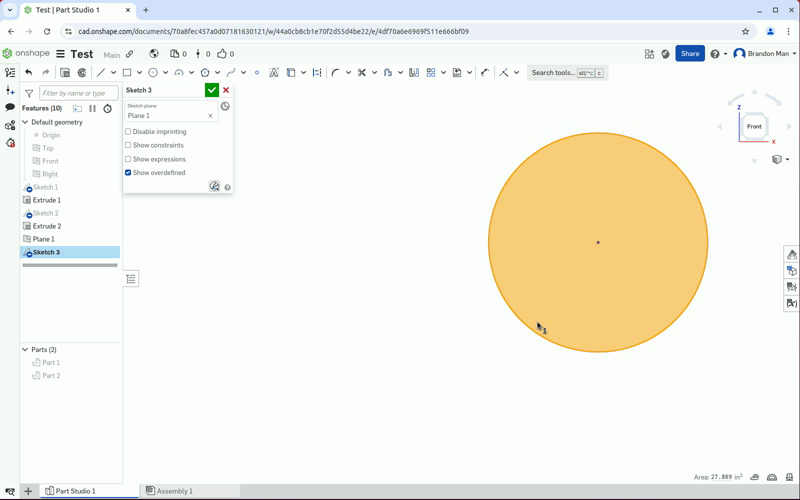
scroll(-6)
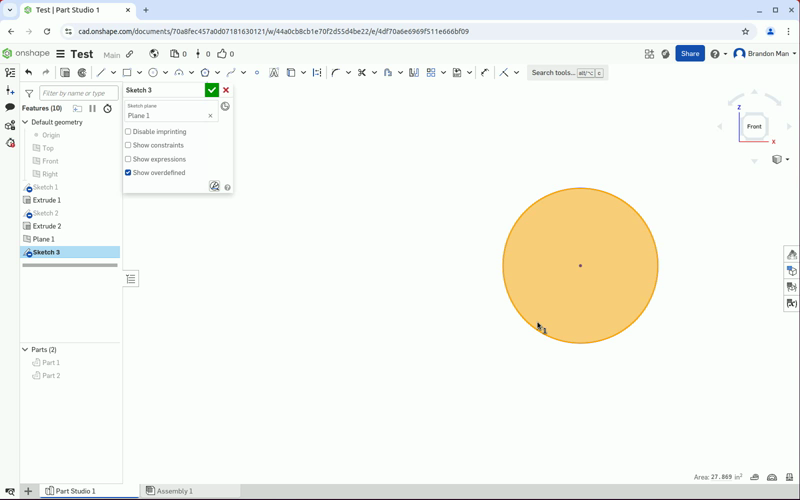
scroll(-6)
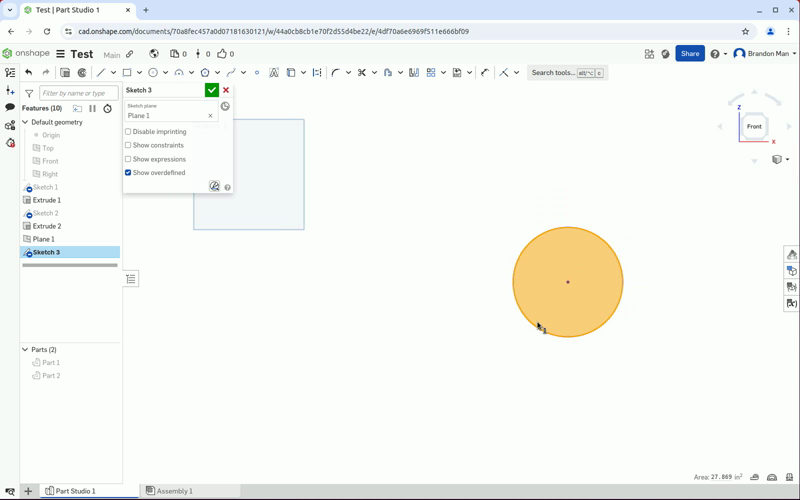
scroll(-6)
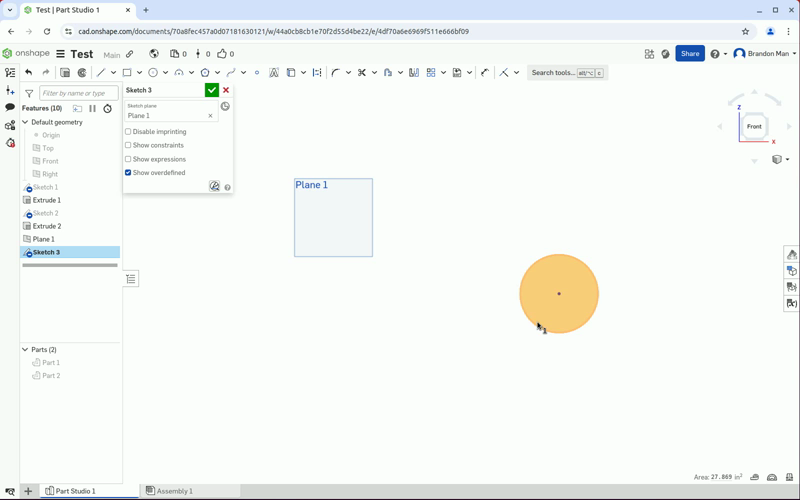
scroll(-6)
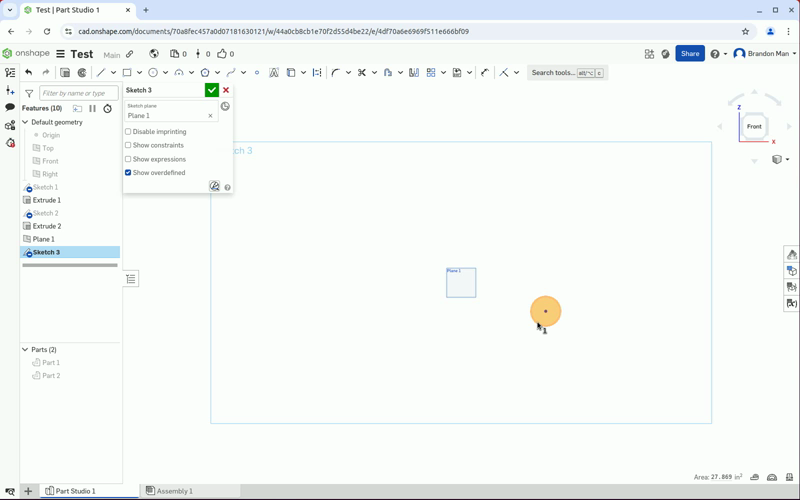
mouse_move(73, 352)
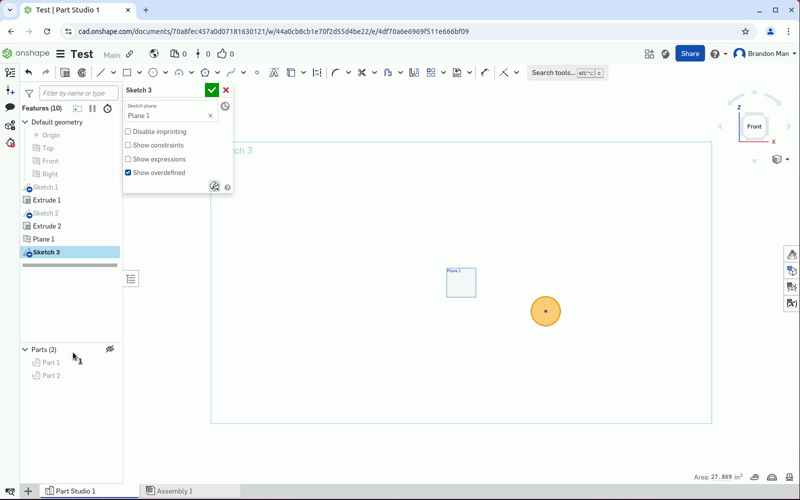
key(shift+y)
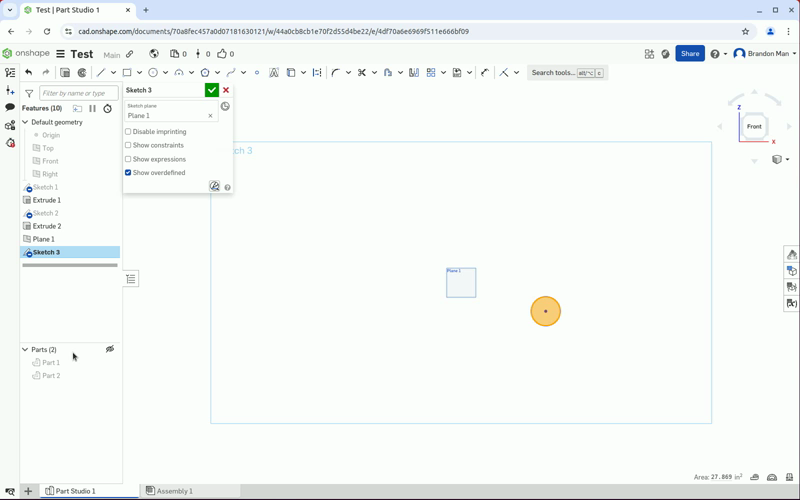
key(shift+e)
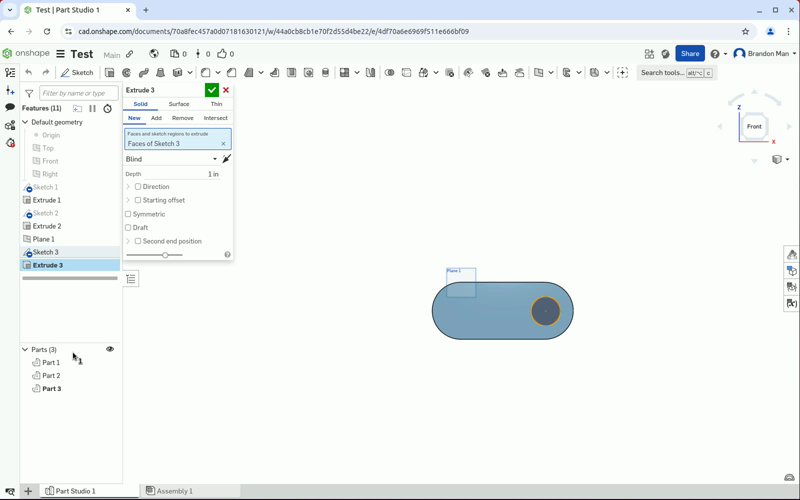
mouse_move(143, 106)
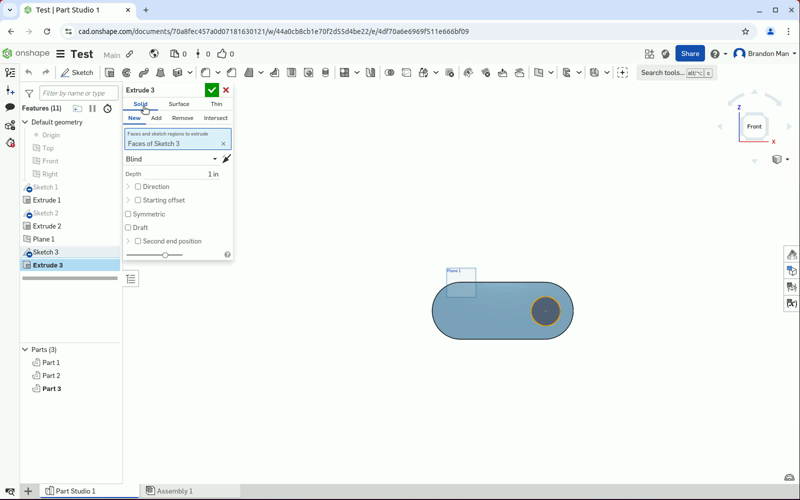
click(143, 106)
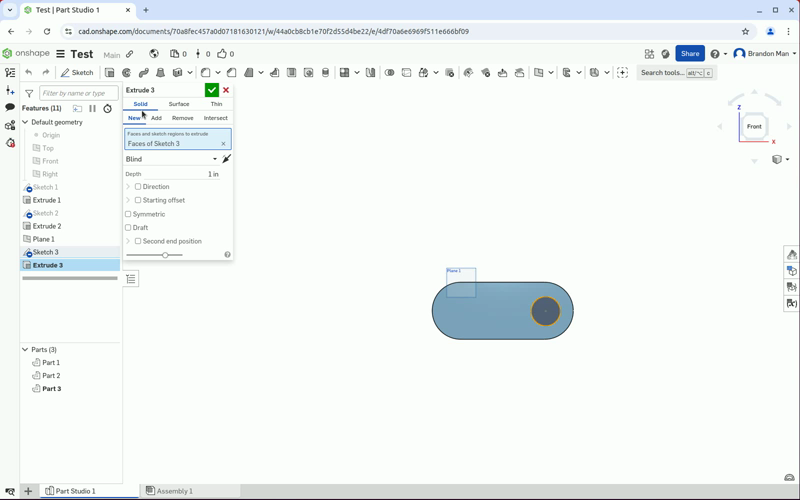
mouse_move(137, 120)
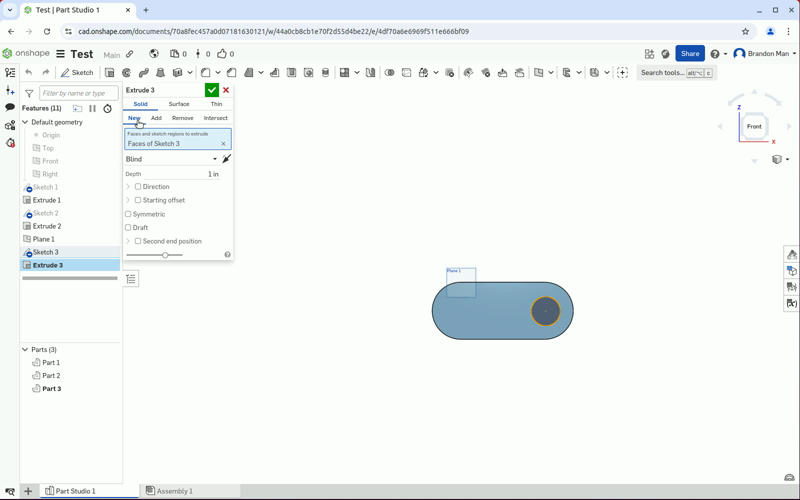
click(137, 120)
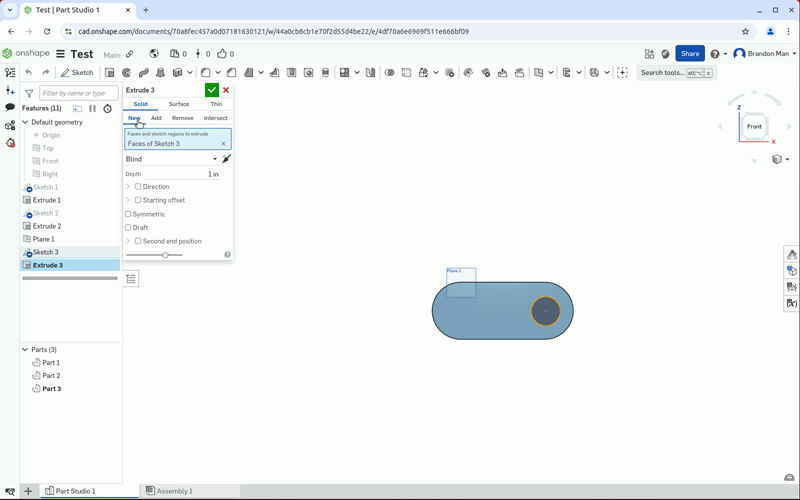
key(tab, 4)
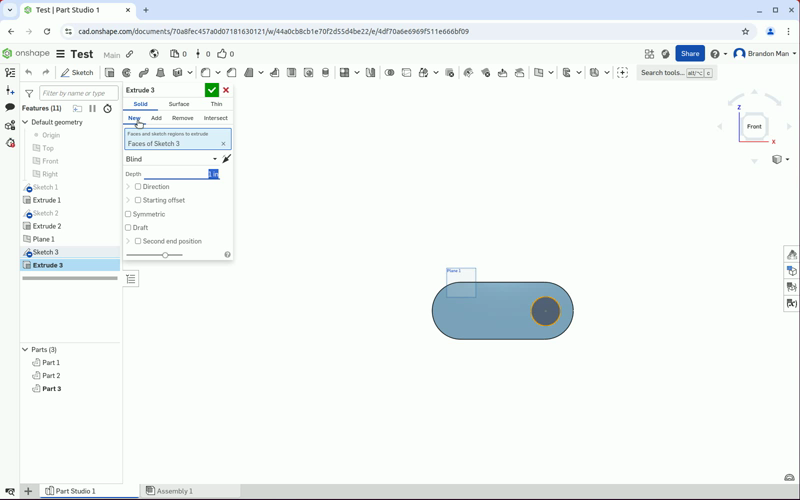
text(5.777)
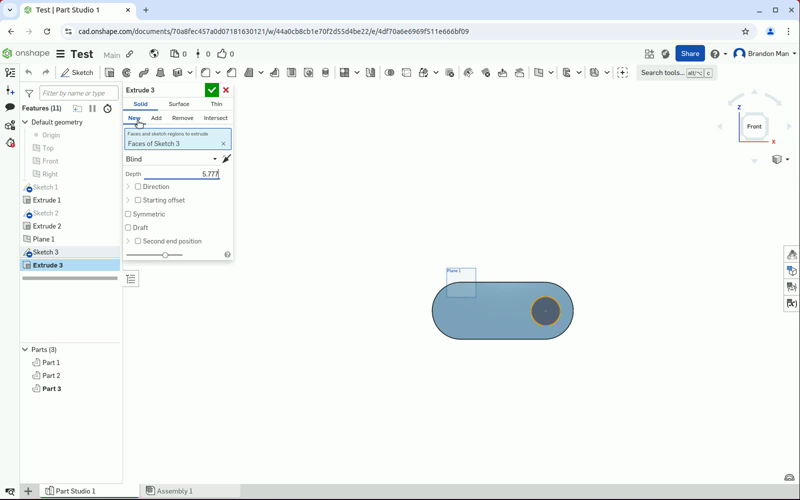
key(enter)
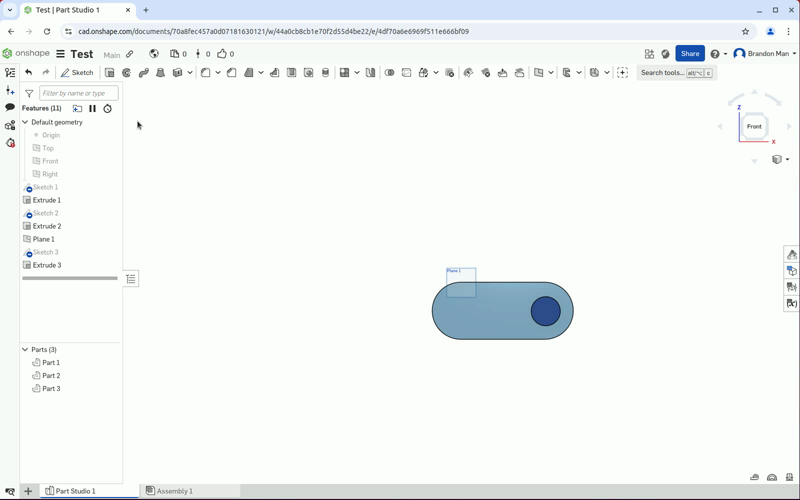
key(shift+h)
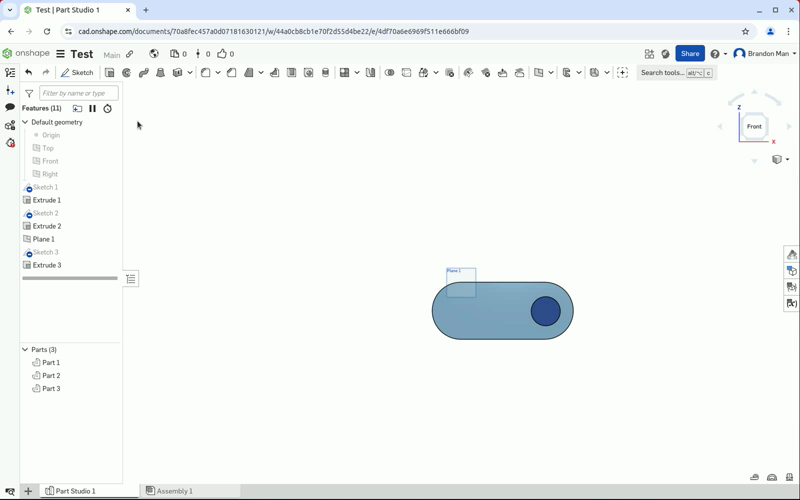
key(shift+h)
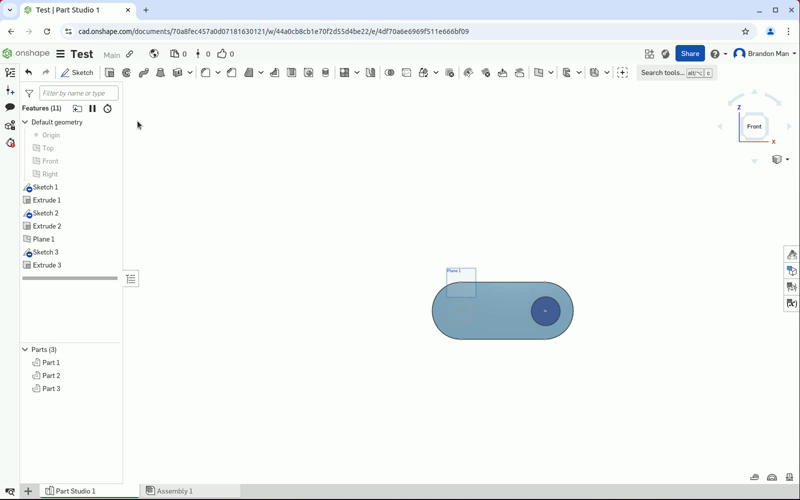
key(shift+7)
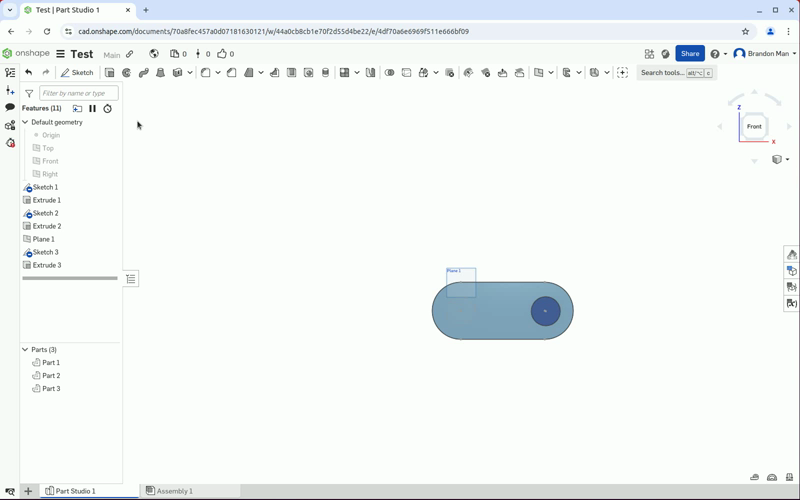
key(left, 2)
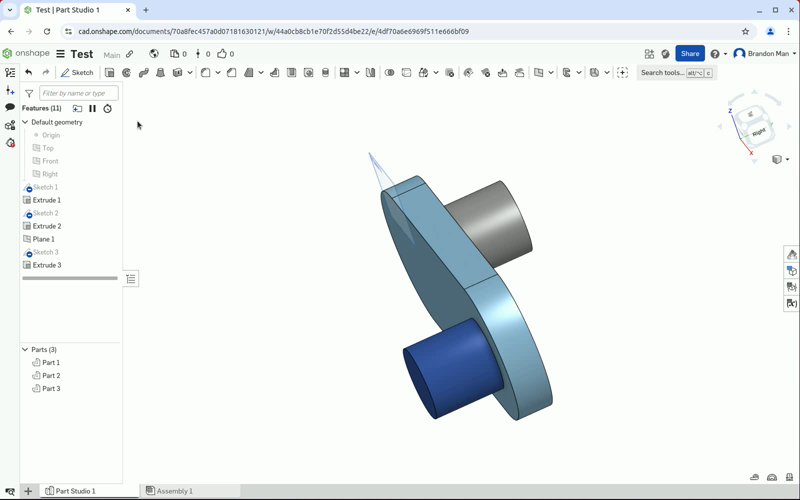
key(down, 2)
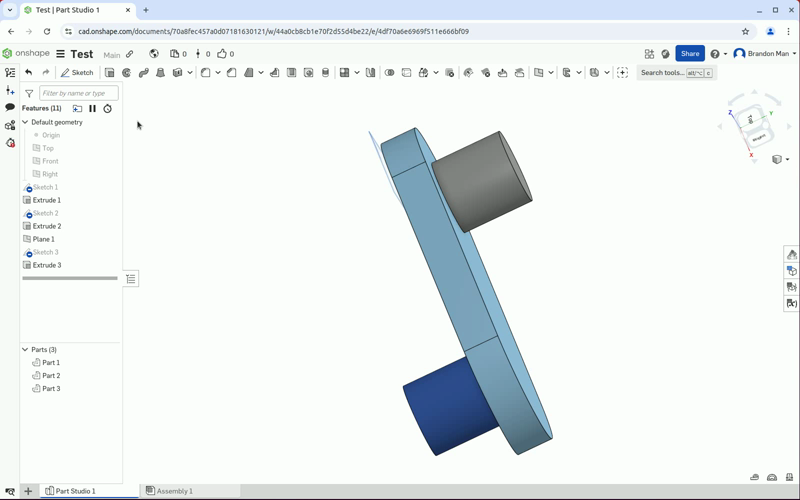
key(up, 2)
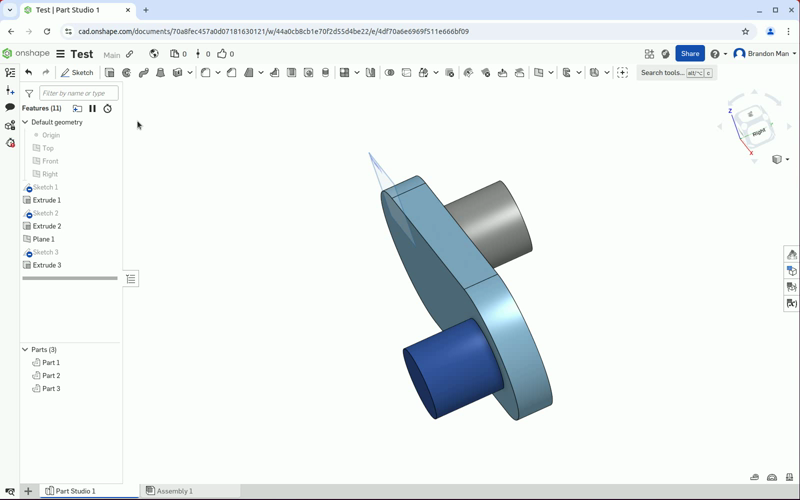
key(right, 2)
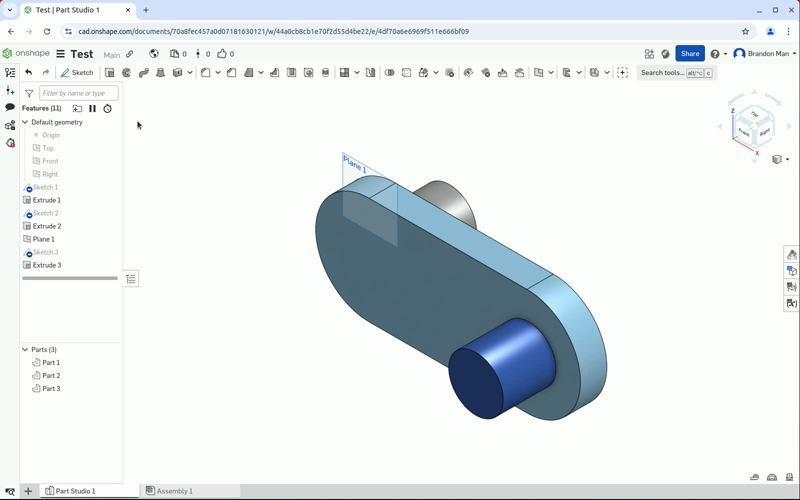
mouse_move(73, 189)
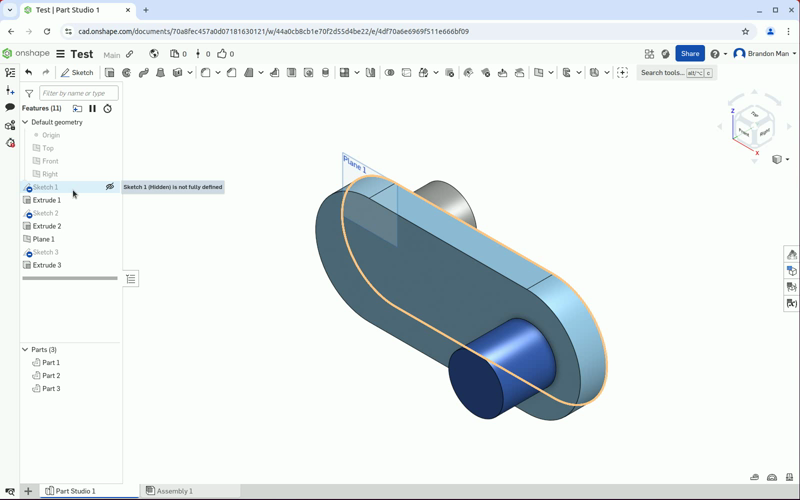
click(73, 189)